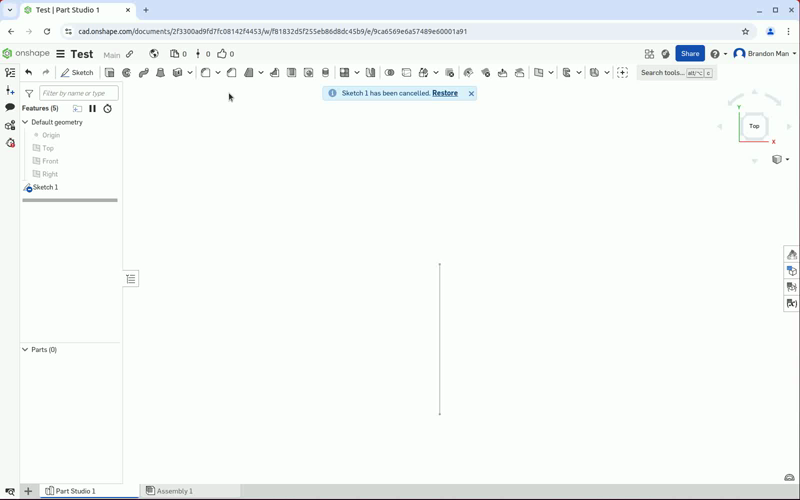
key(shift+h)
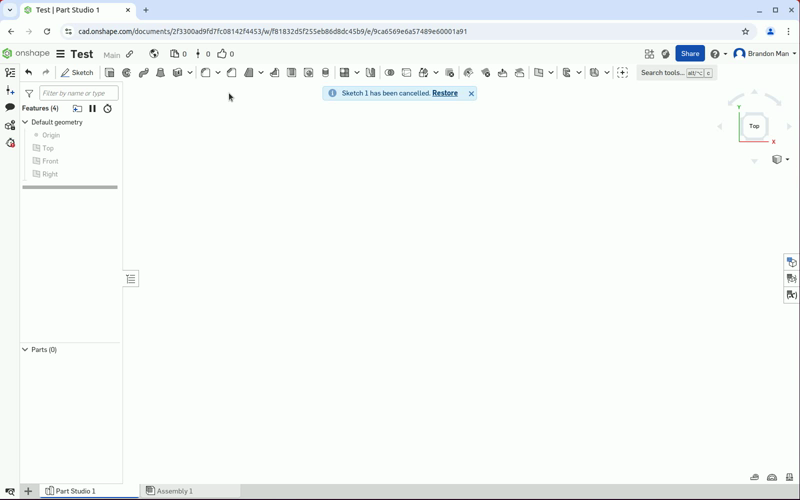
mouse_move(73, 352)
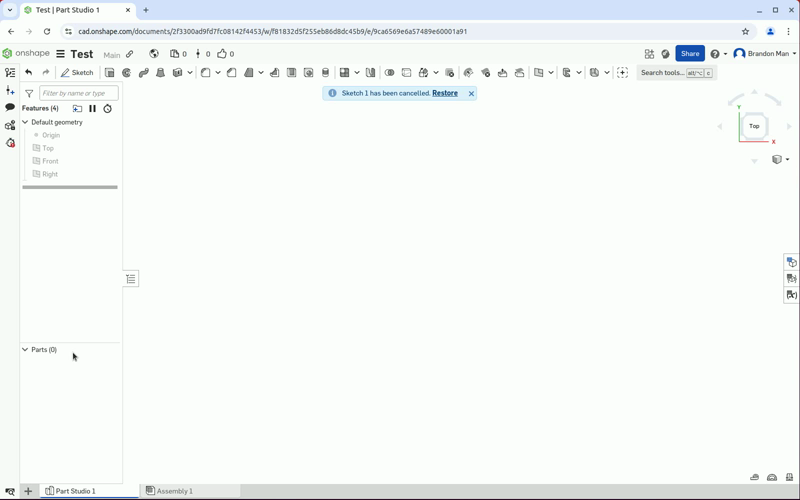
key(y)
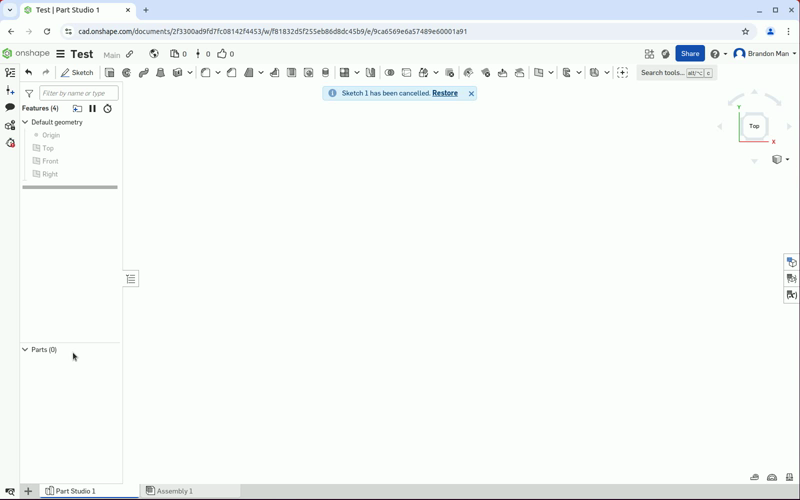
key(shift+p)
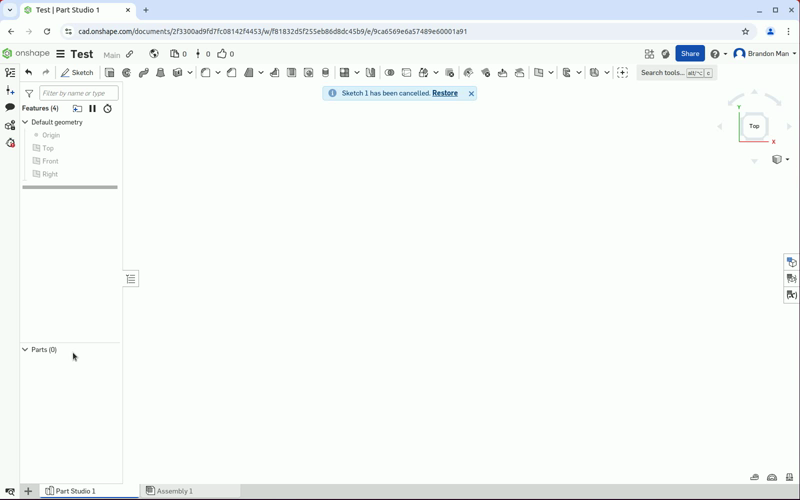
key(space)
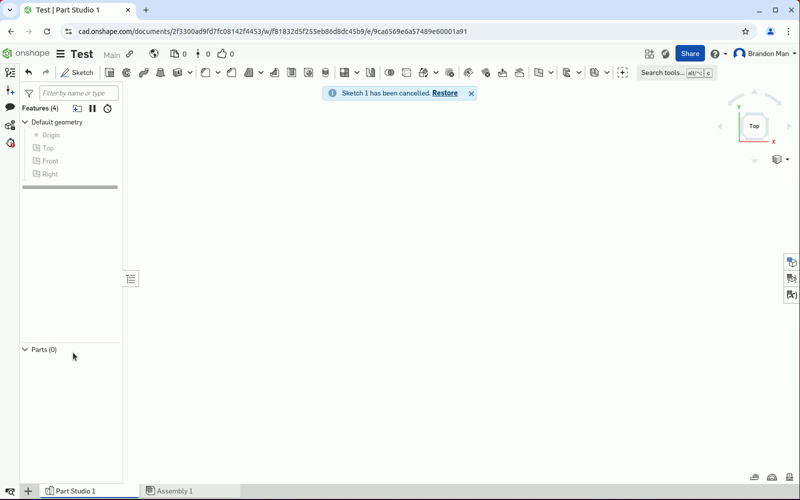
key_down(shift)
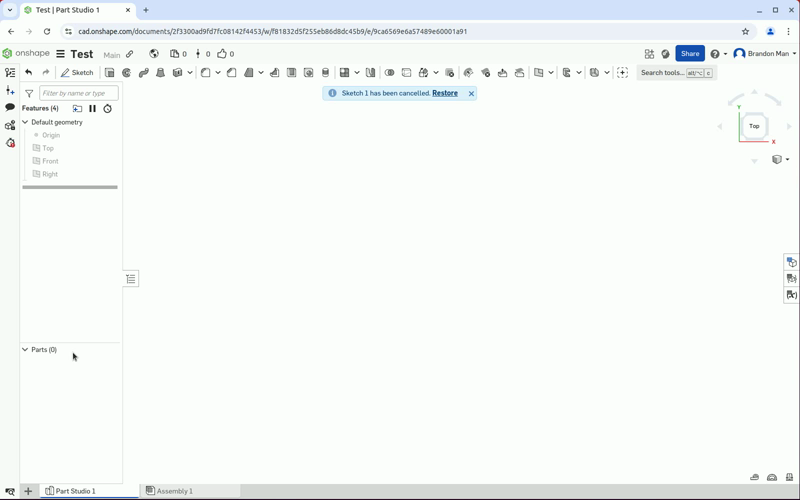
key(up)
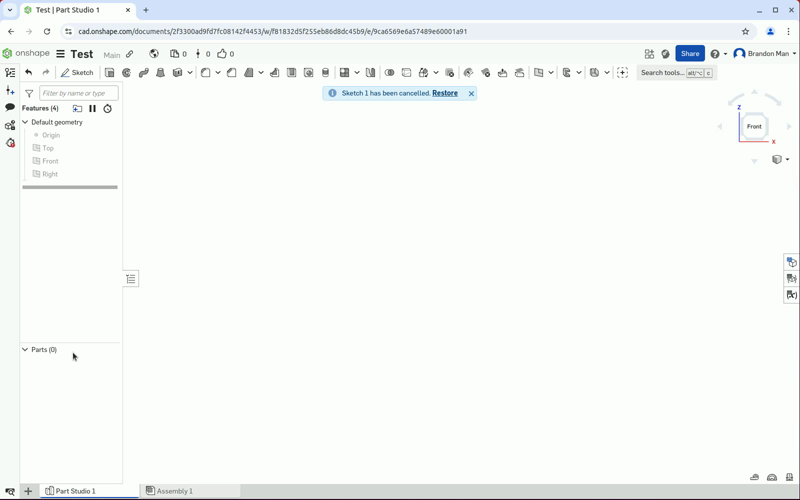
key_up(shift)
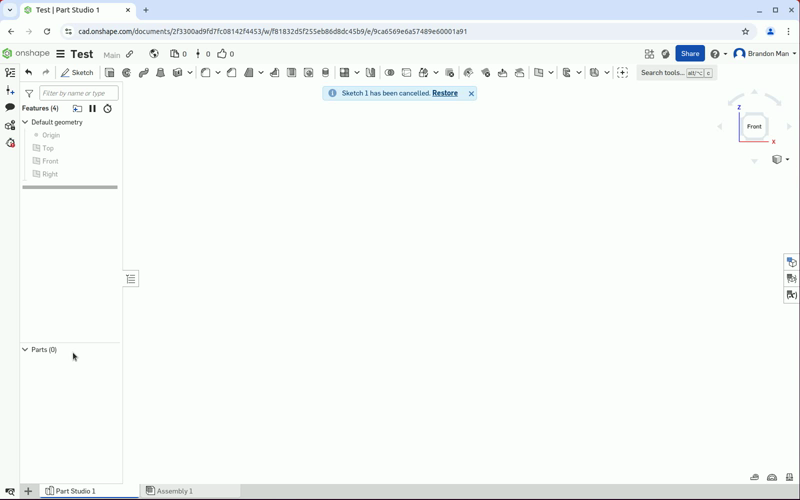
mouse_move(73, 352)
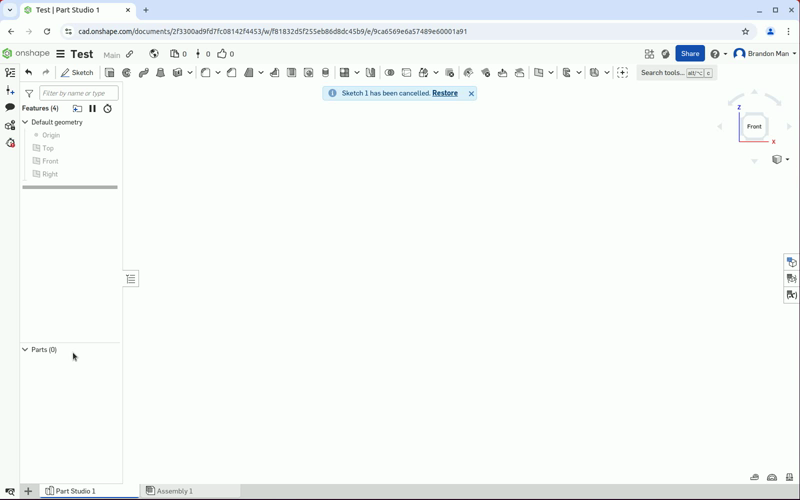
key(shift+y)
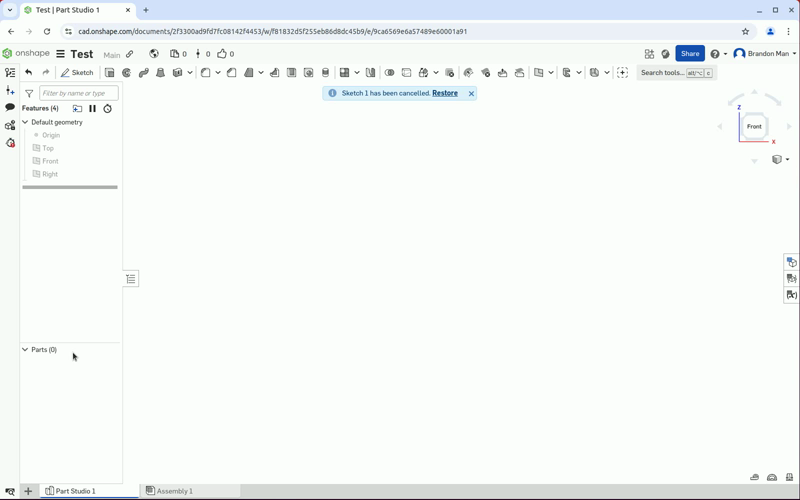
key(shift+s)
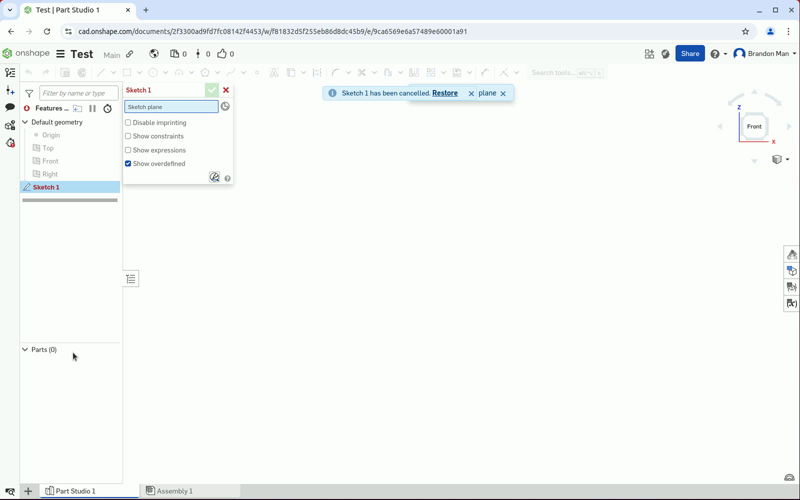
mouse_move(73, 163)
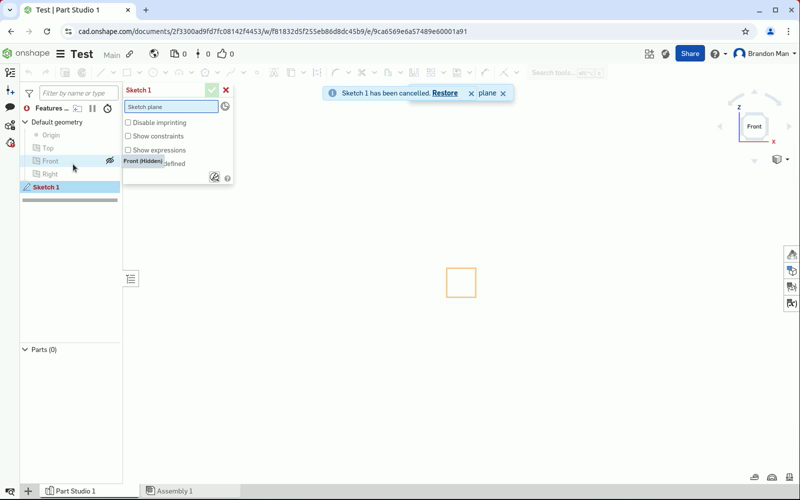
click(73, 163)
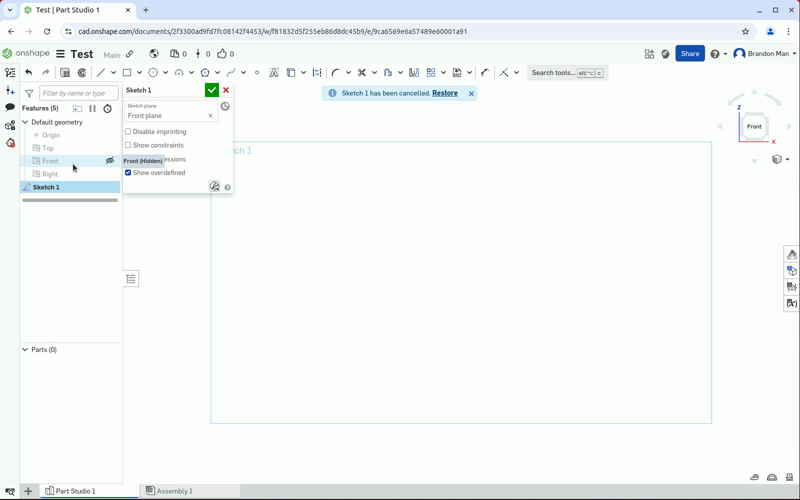
mouse_move(73, 352)
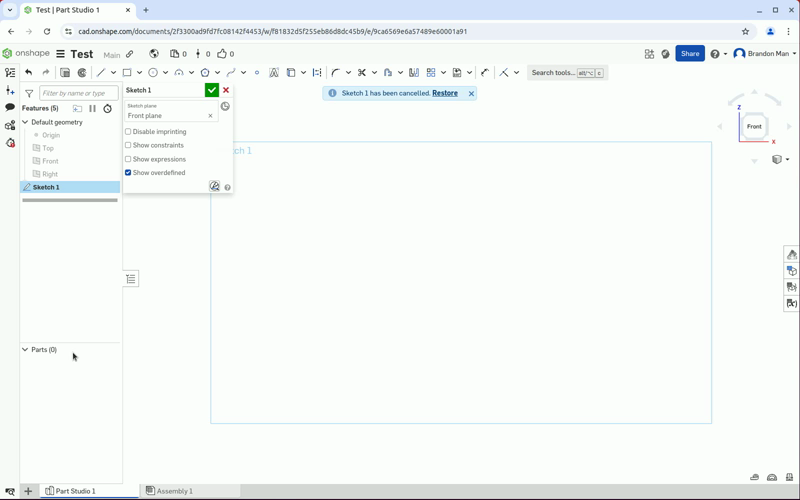
key(y)
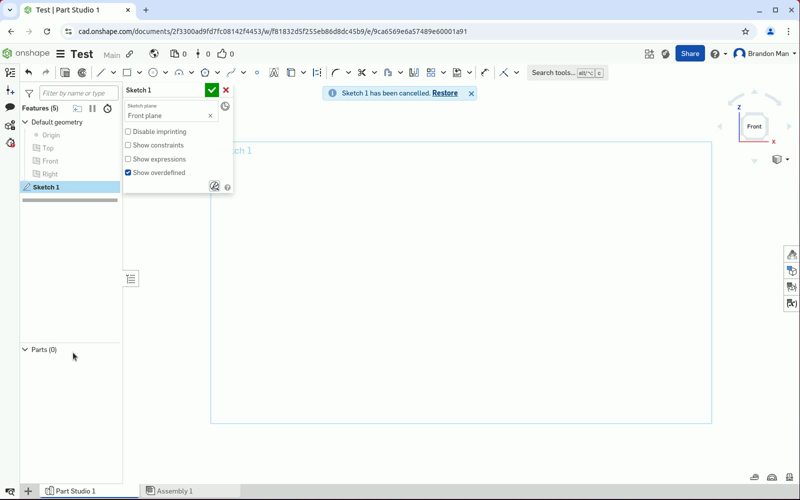
key(l)
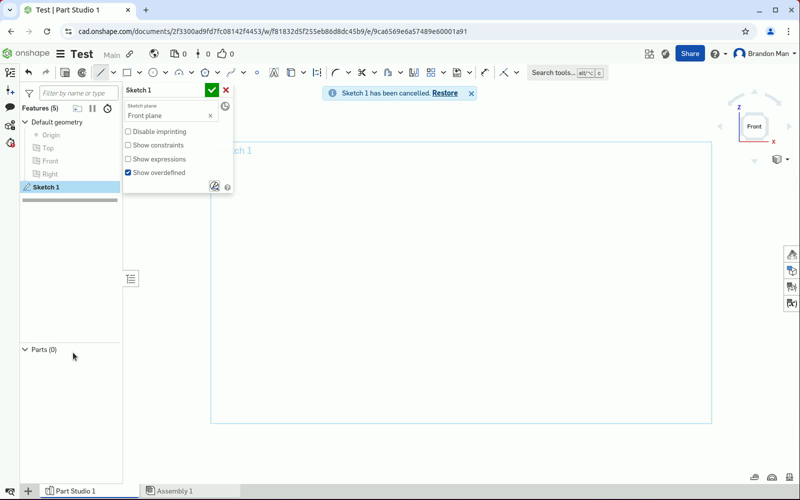
key_down(shift)
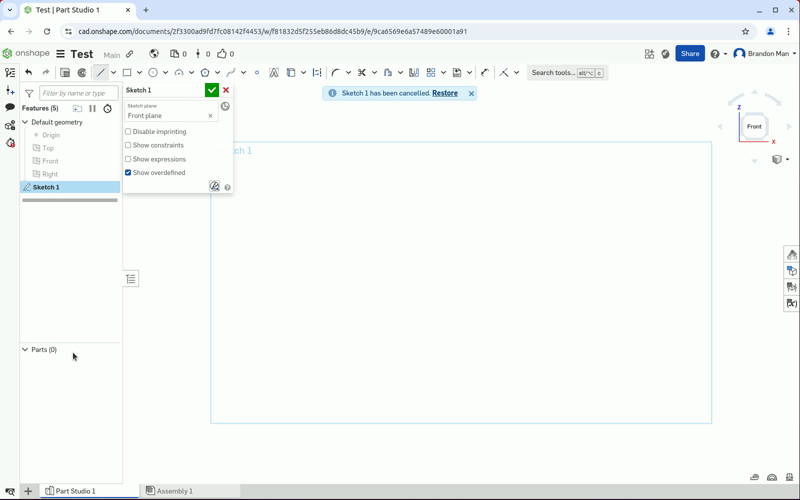
mouse_move(433, 292)
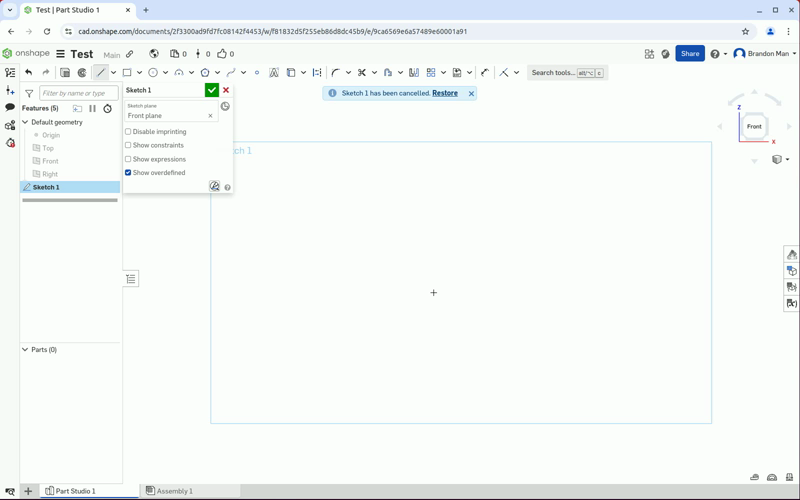
click(433, 292)
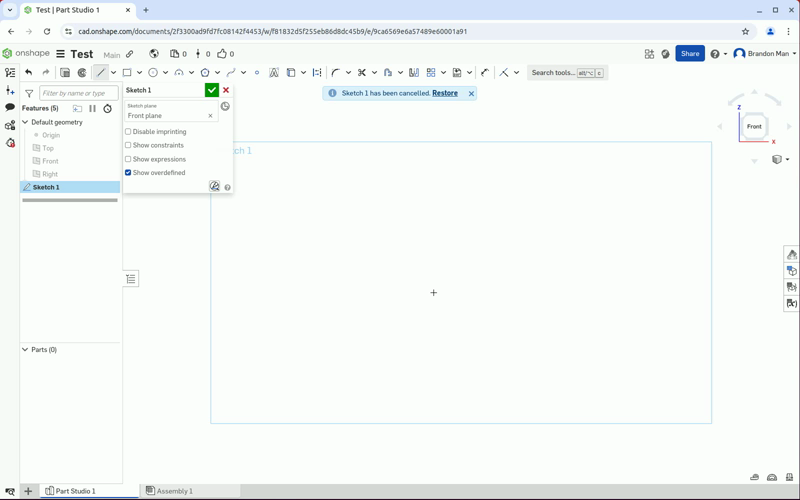
key_up(shift)
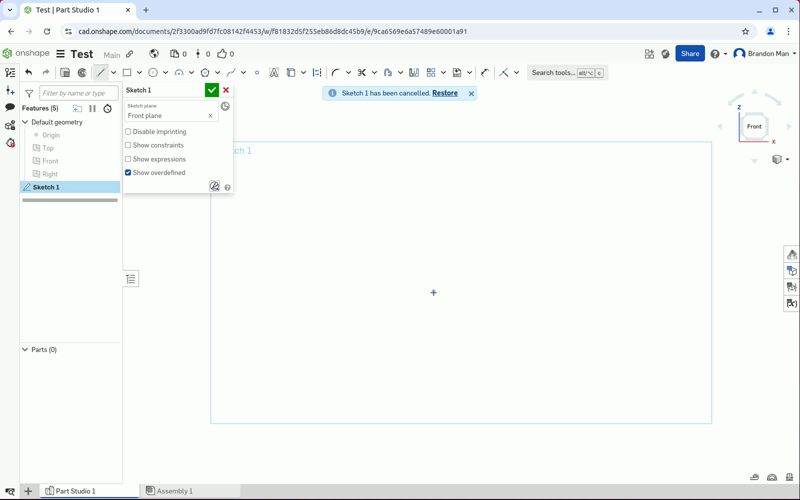
key_down(shift)
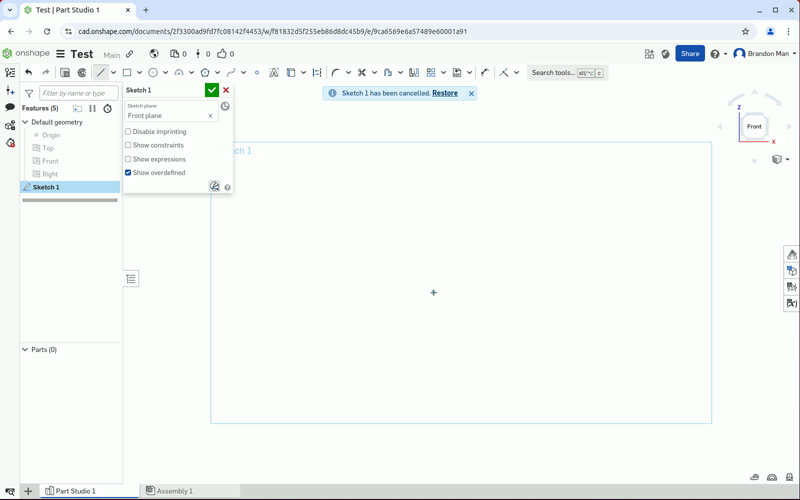
mouse_move(463, 292)
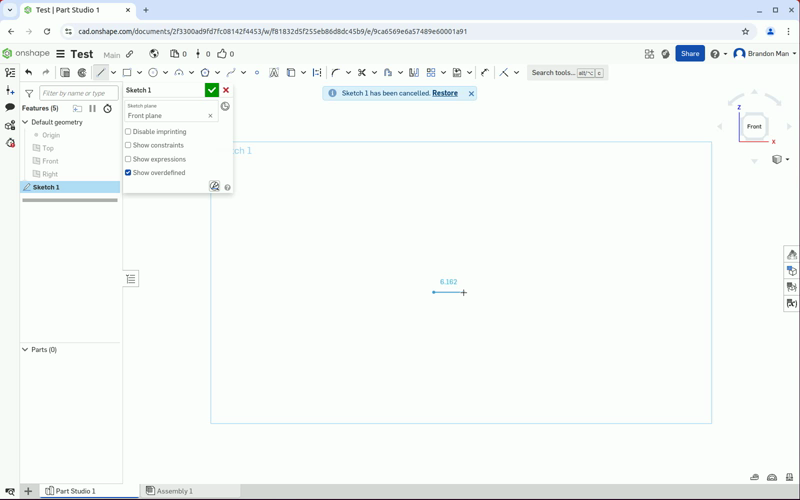
mouse_move(441, 292)
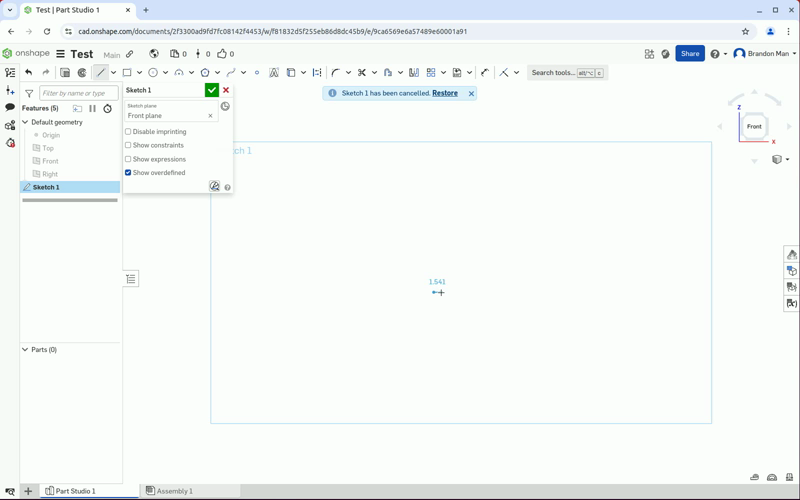
click(441, 292)
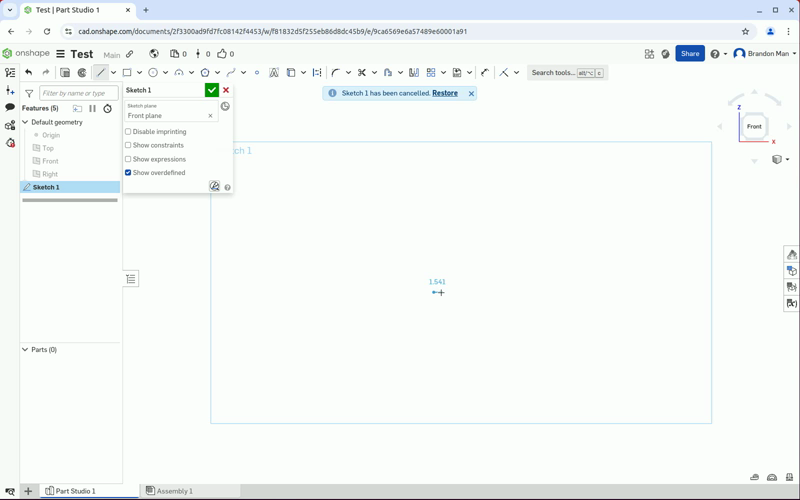
key_up(shift)
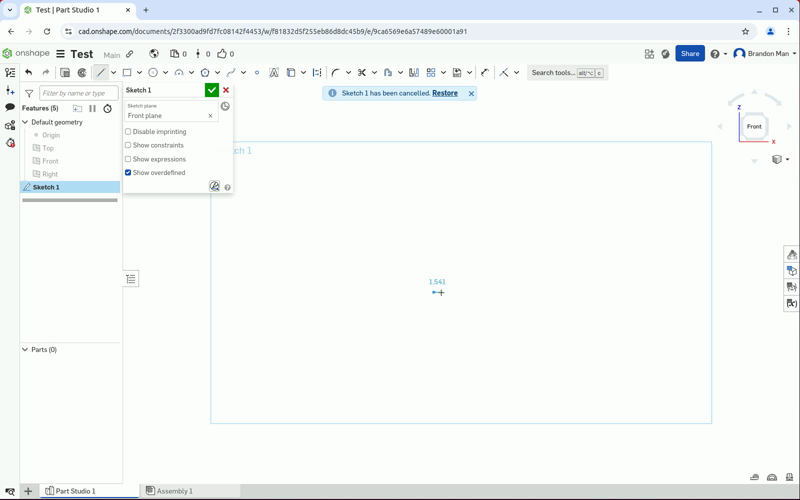
key_down(shift)
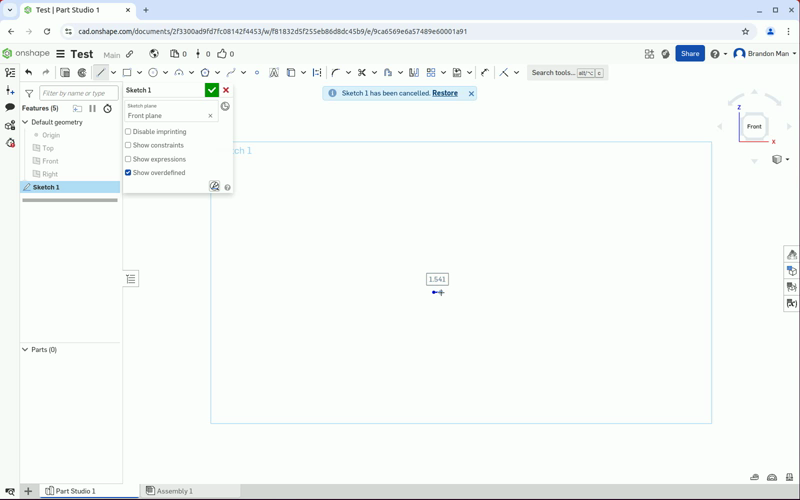
mouse_move(471, 292)
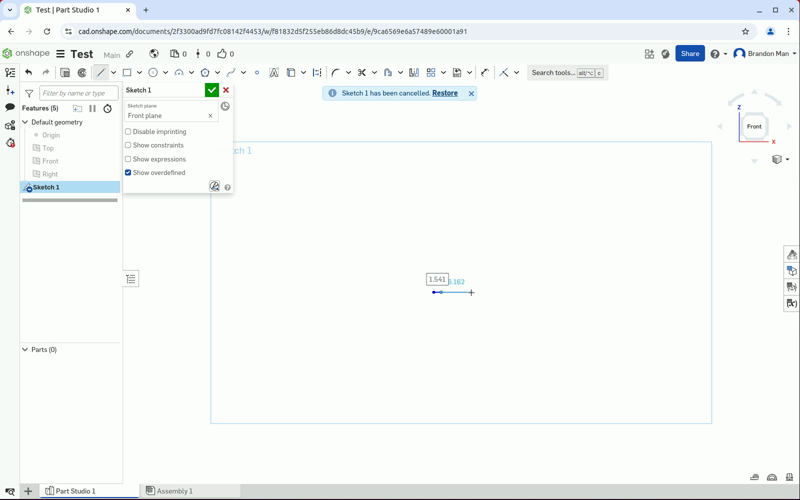
mouse_move(441, 284)
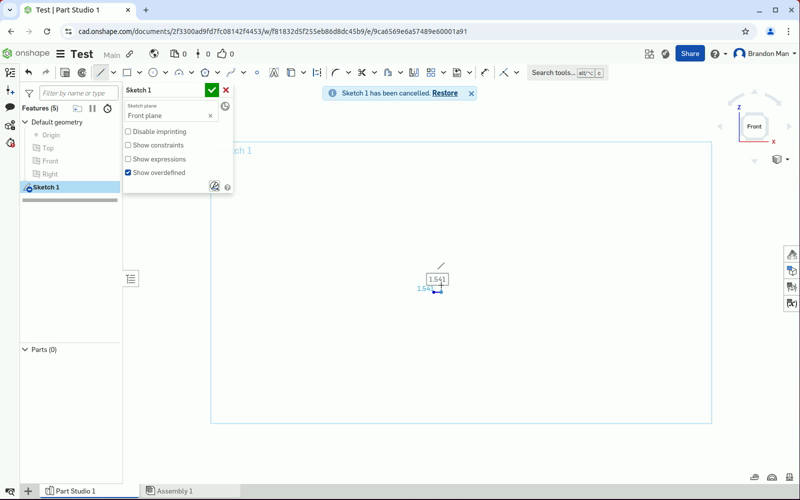
scroll(6)
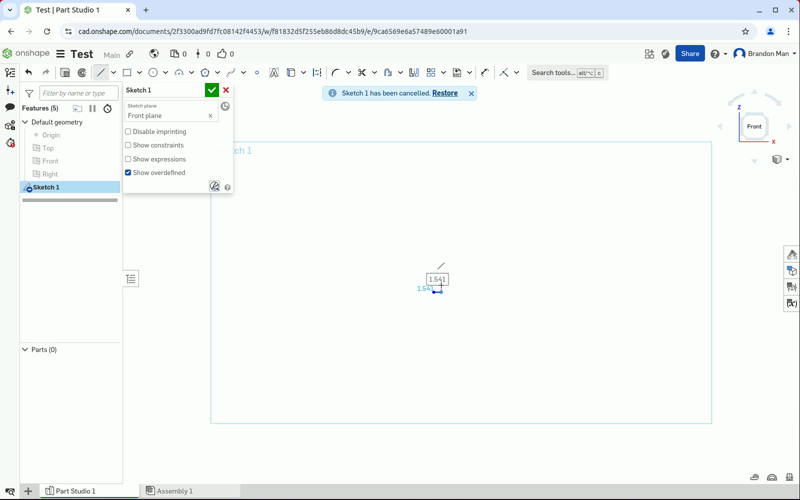
scroll(6)
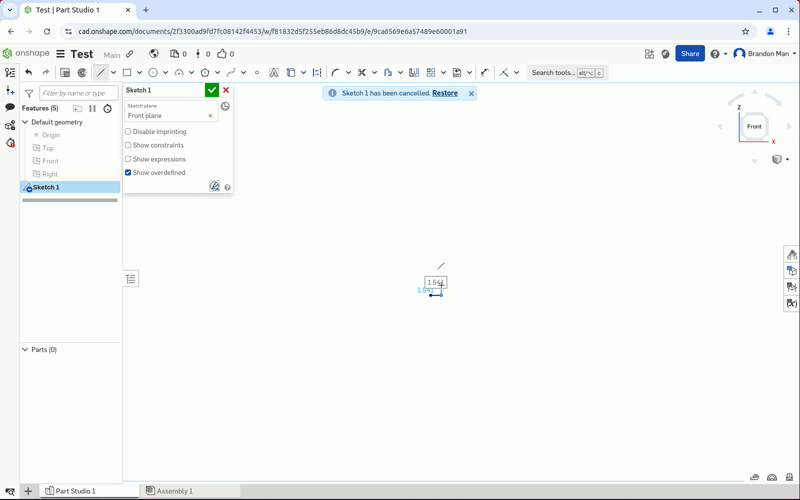
scroll(6)
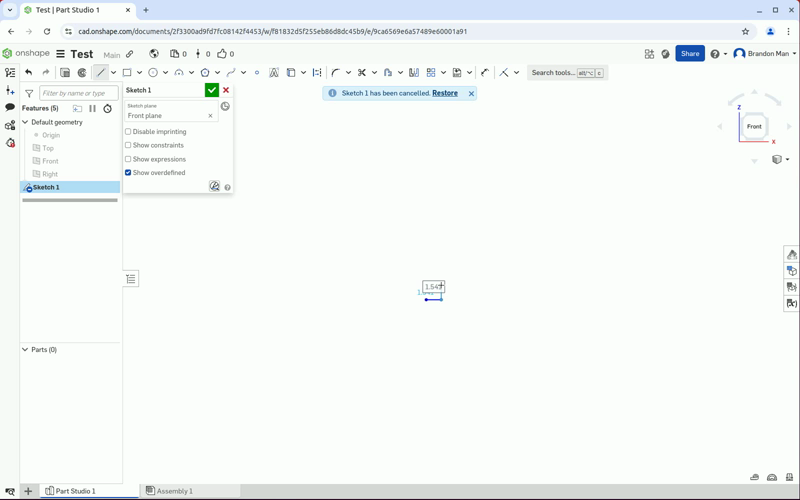
scroll(6)
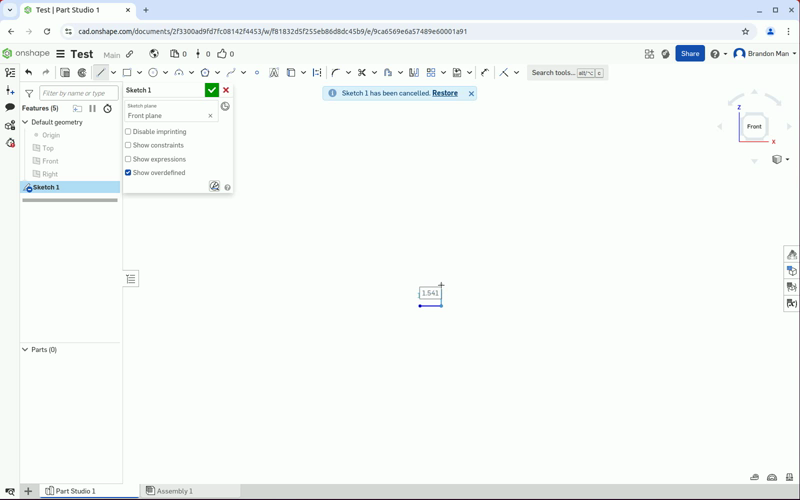
scroll(6)
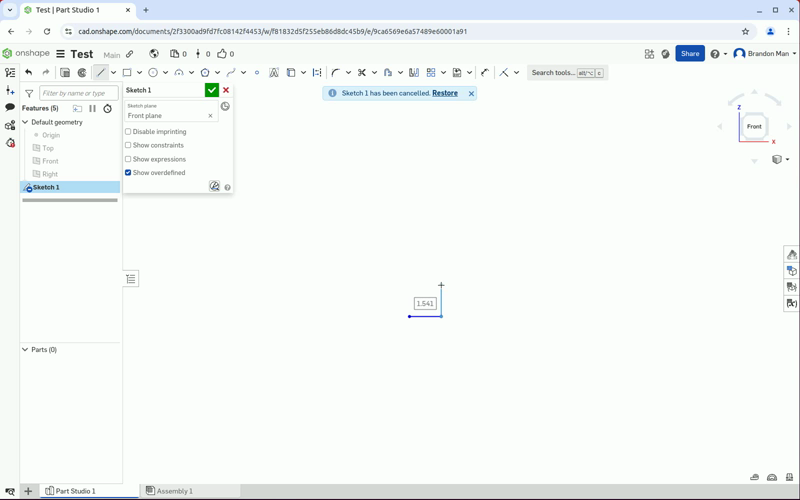
scroll(6)
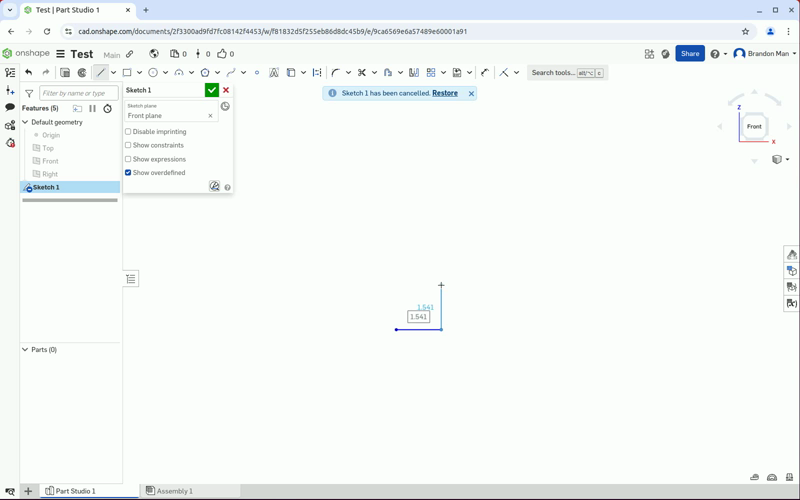
scroll(6)
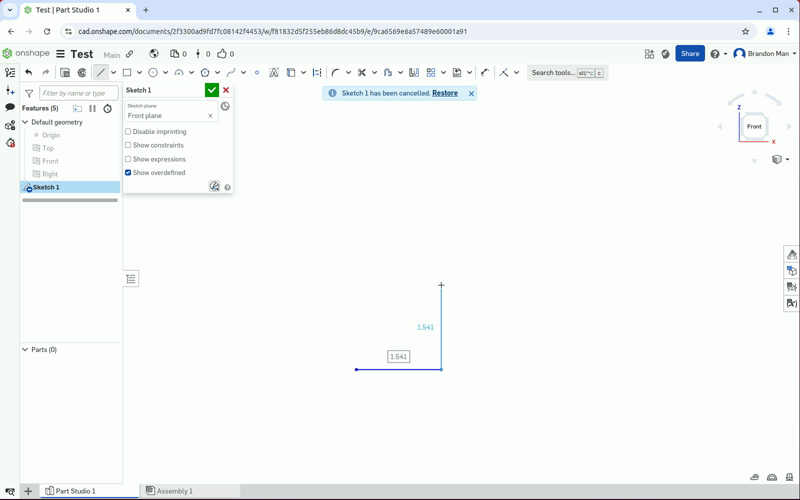
click(441, 284)
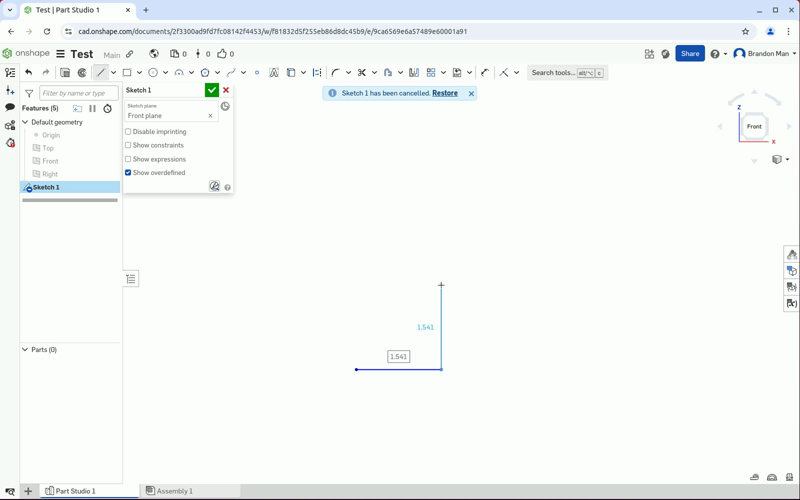
scroll(-6)
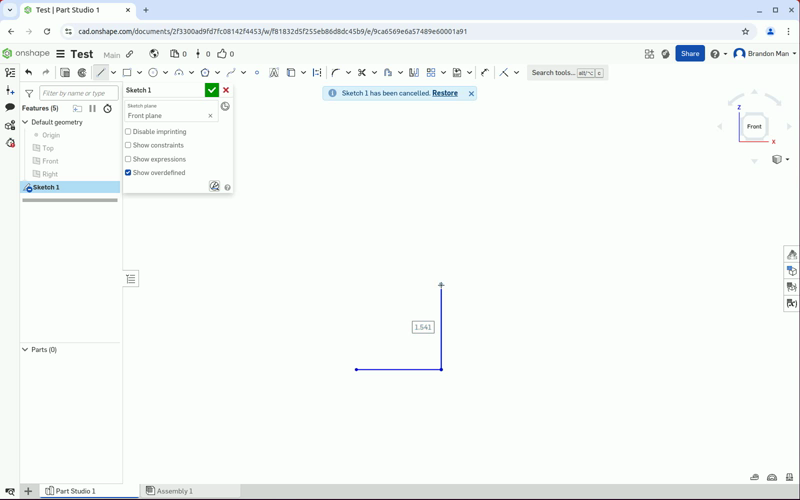
scroll(-6)
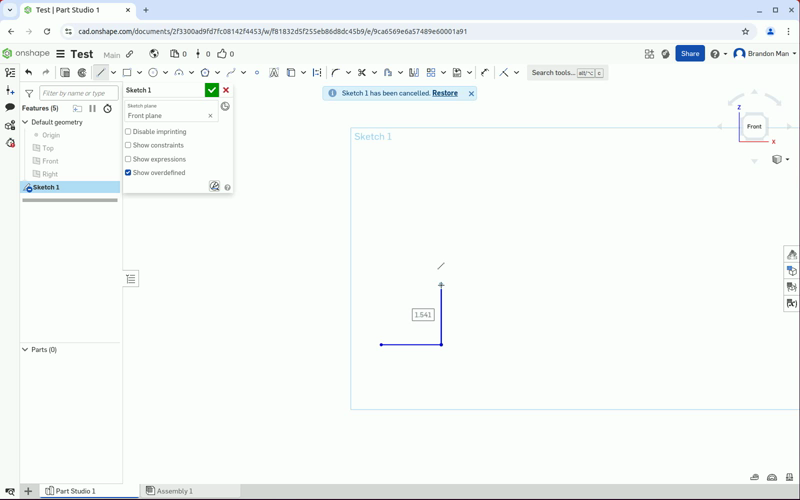
scroll(-6)
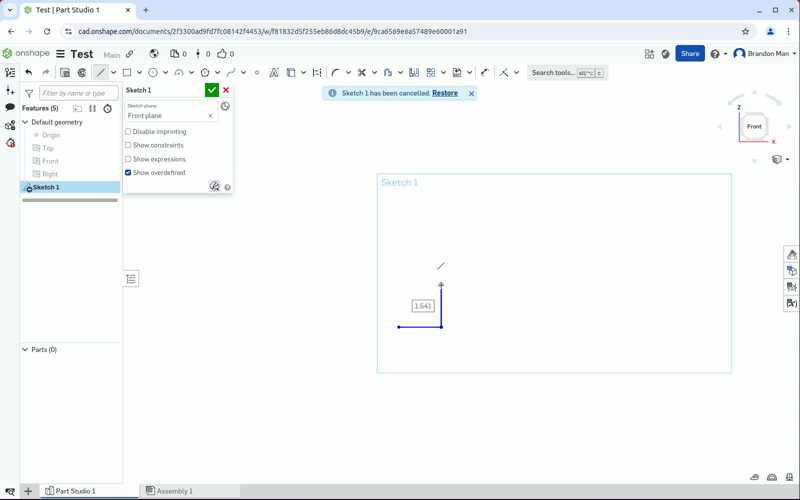
scroll(-6)
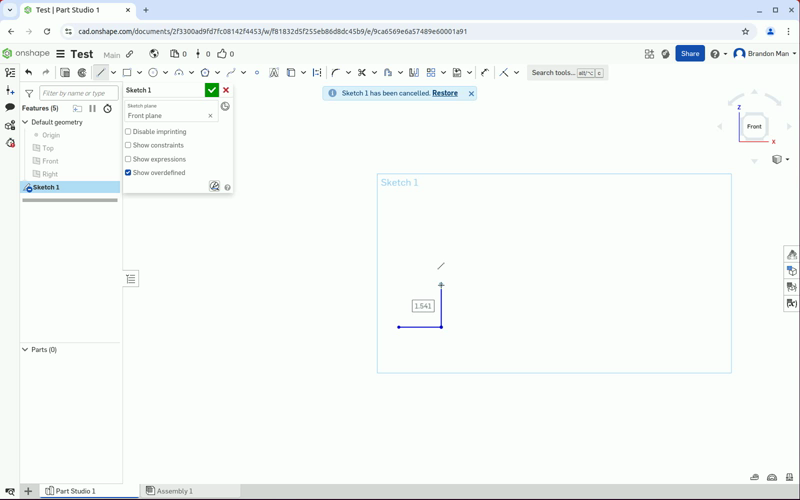
scroll(-6)
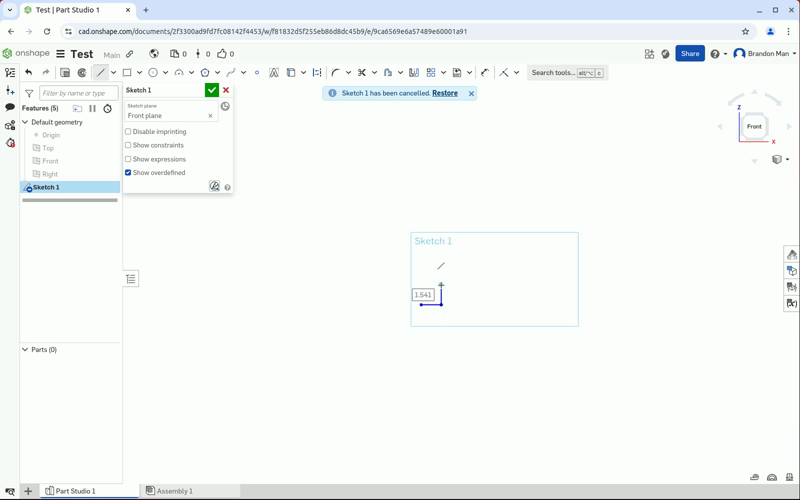
scroll(-6)
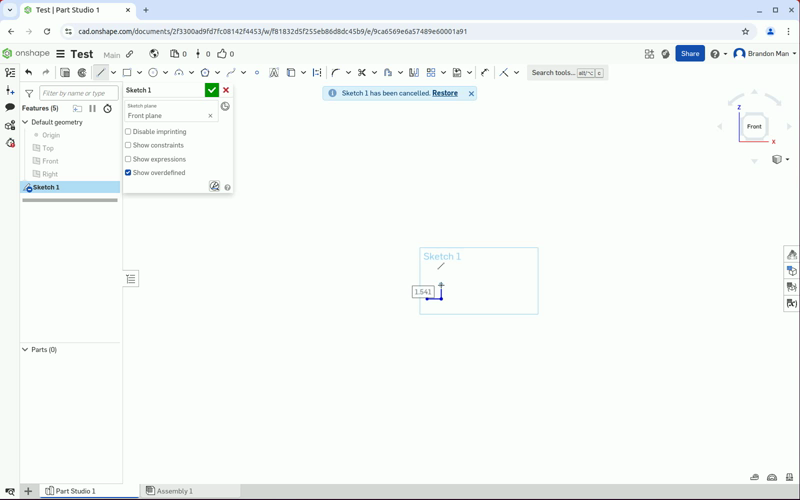
scroll(-6)
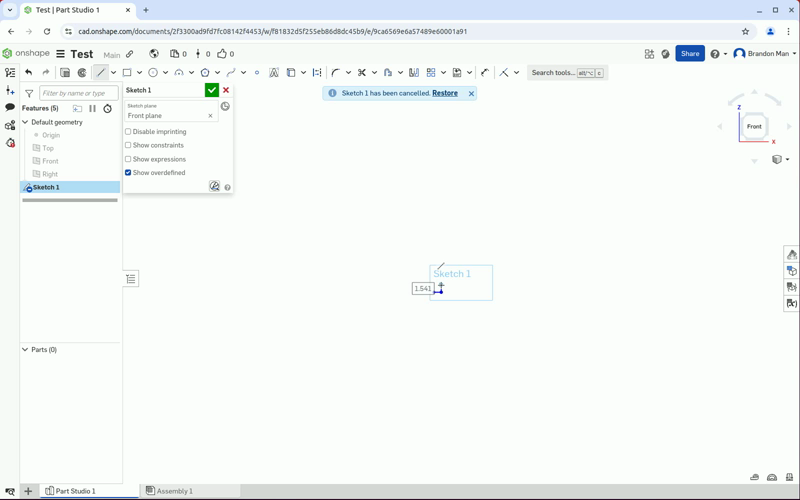
key_up(shift)
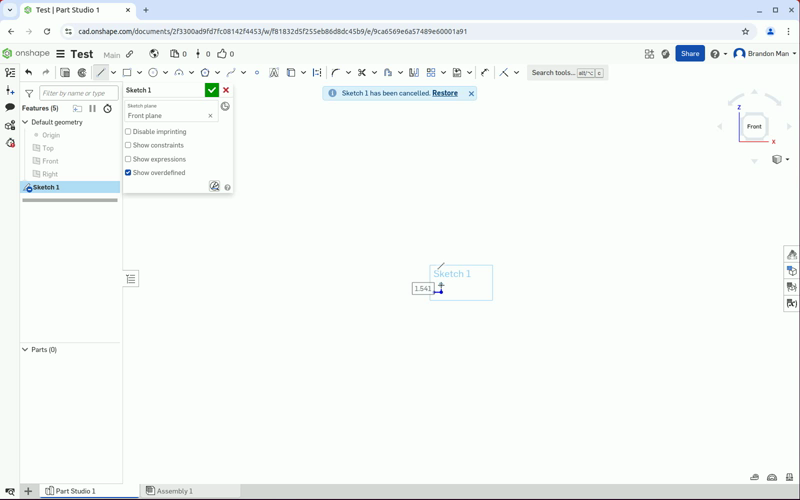
key_down(shift)
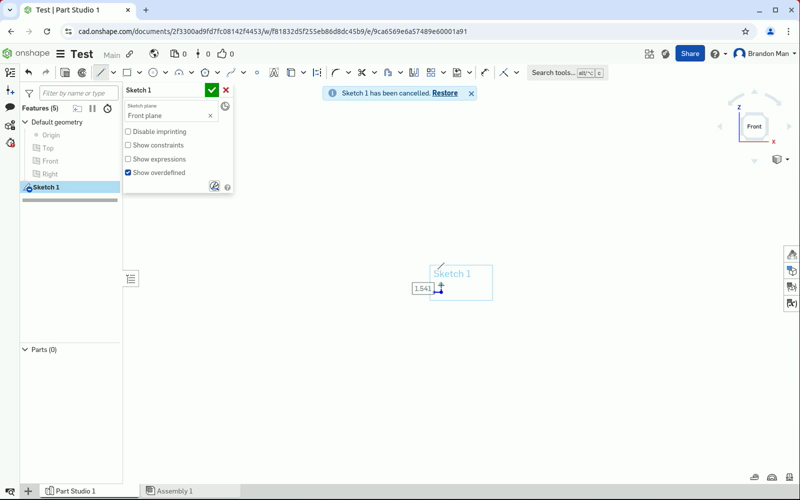
mouse_move(471, 284)
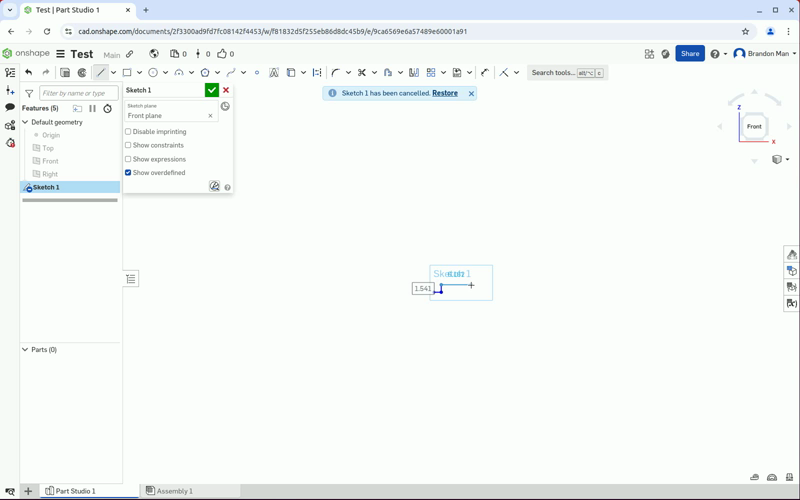
mouse_move(477, 284)
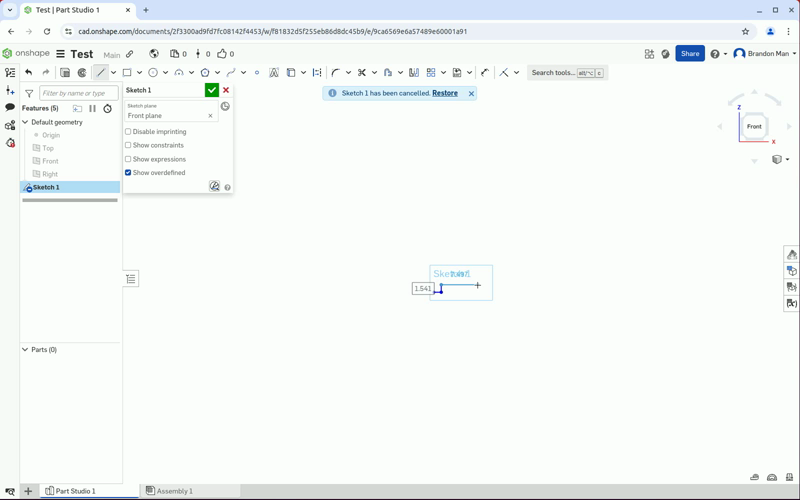
click(477, 284)
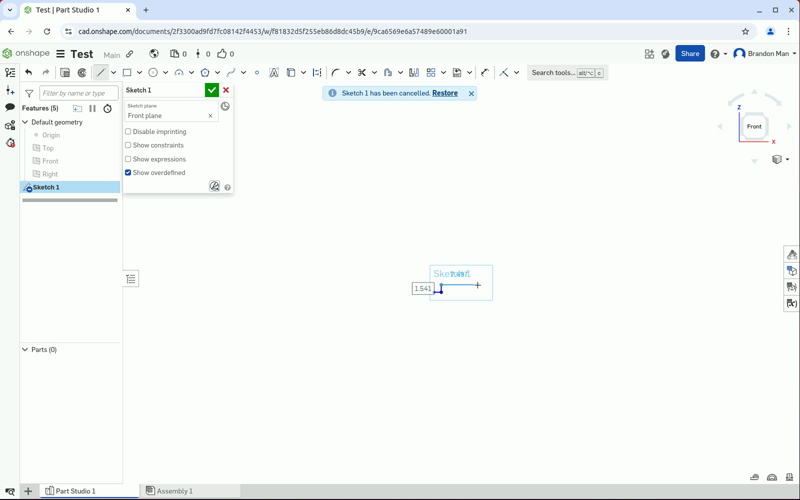
key_up(shift)
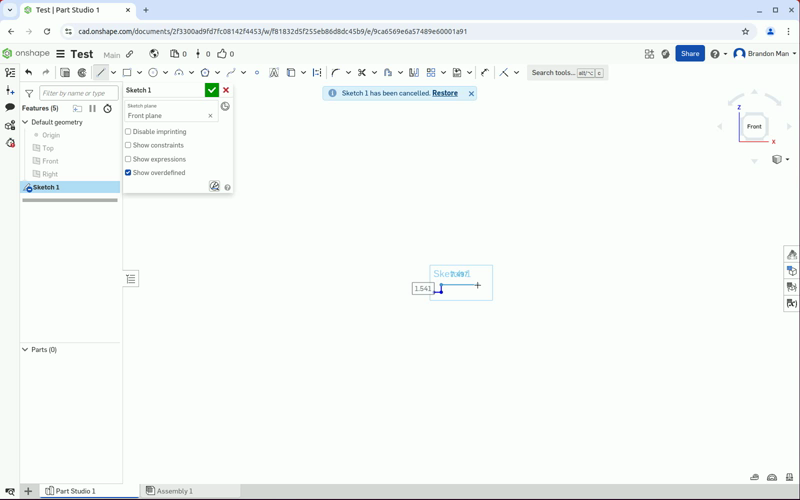
key_down(shift)
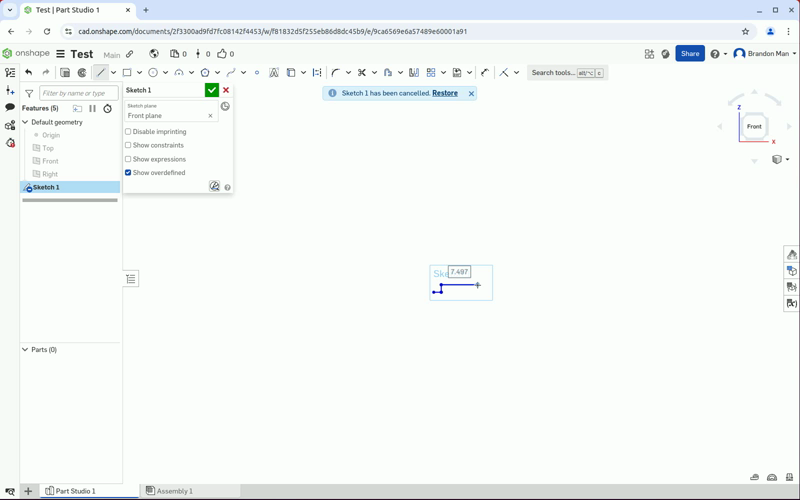
mouse_move(507, 284)
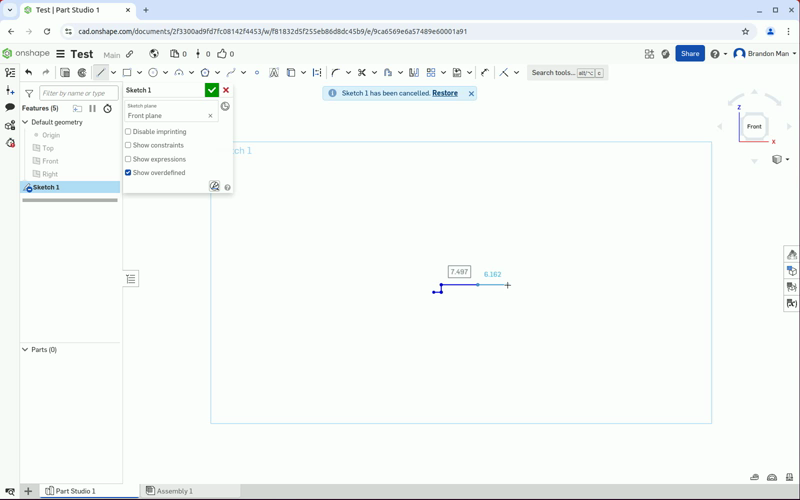
mouse_move(477, 277)
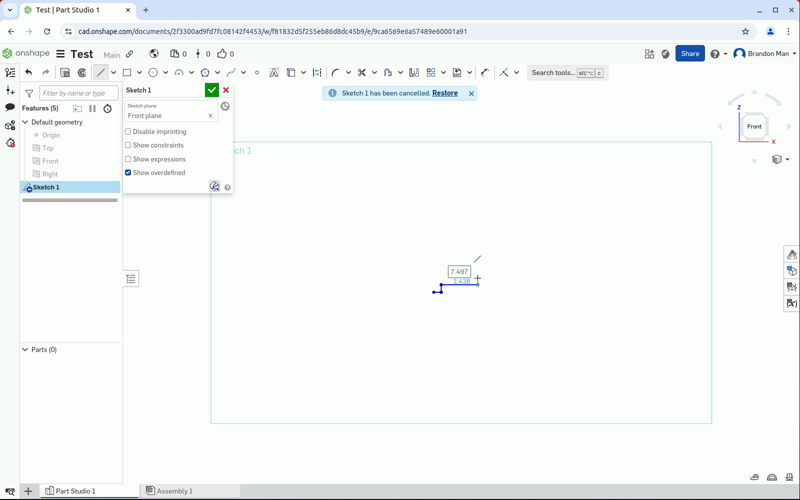
scroll(6)
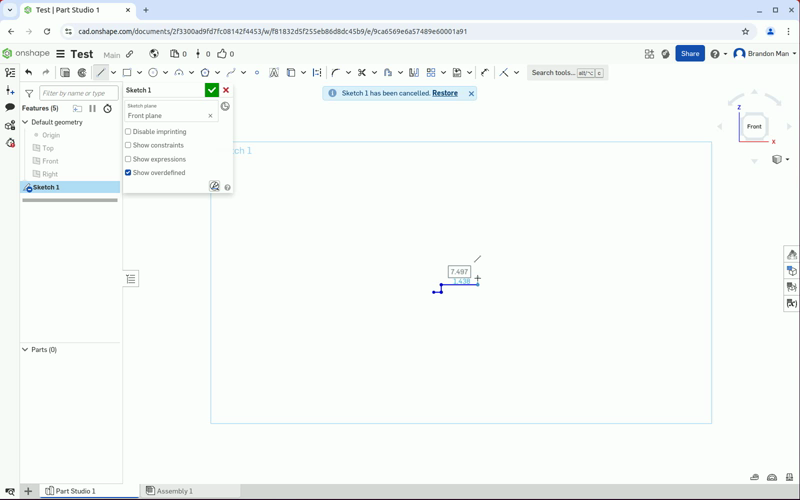
scroll(6)
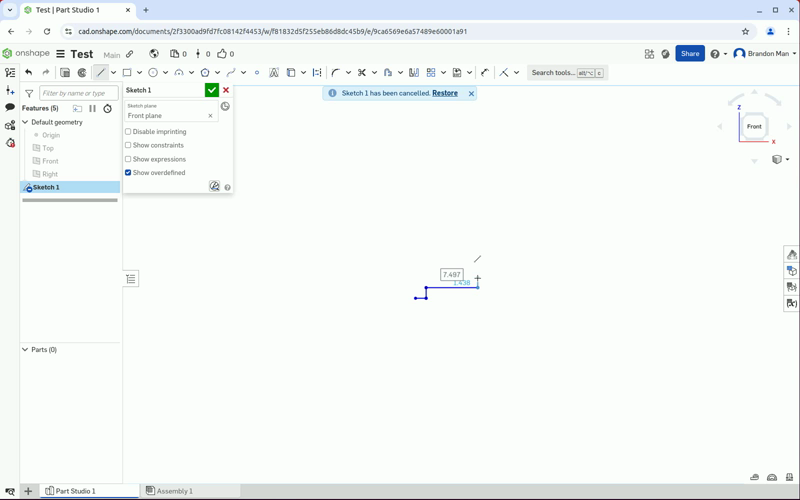
scroll(6)
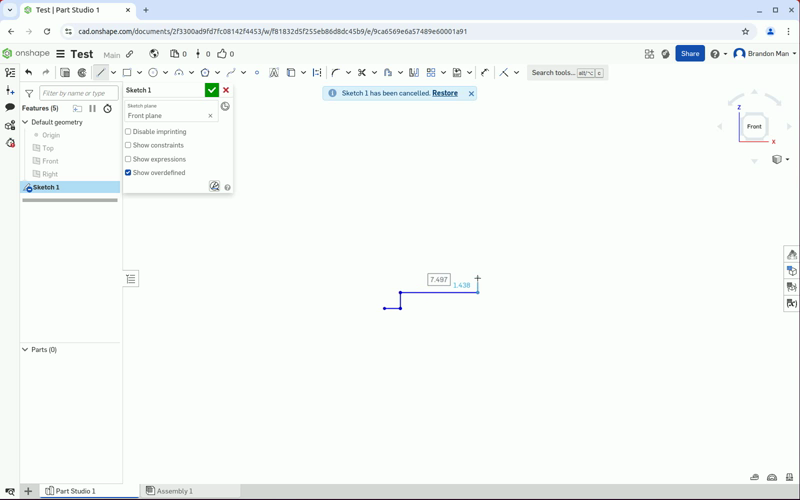
scroll(6)
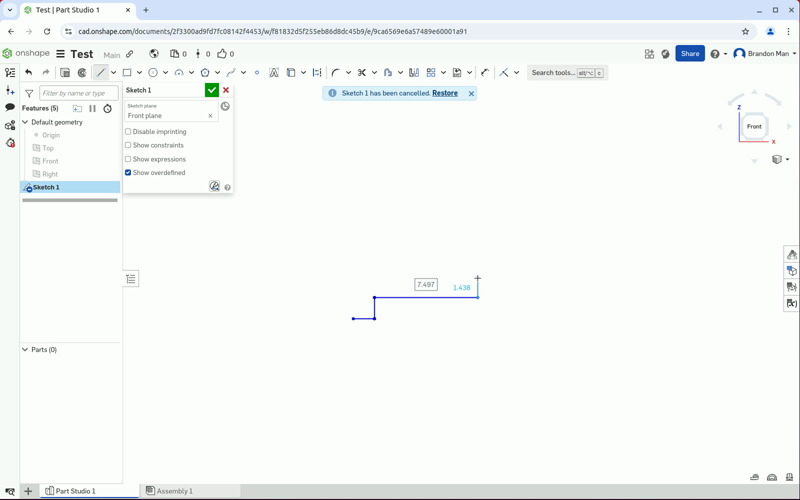
scroll(6)
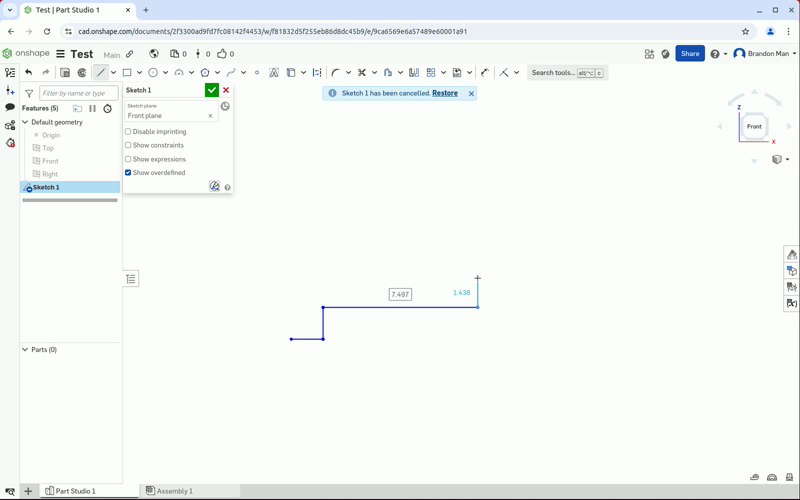
scroll(6)
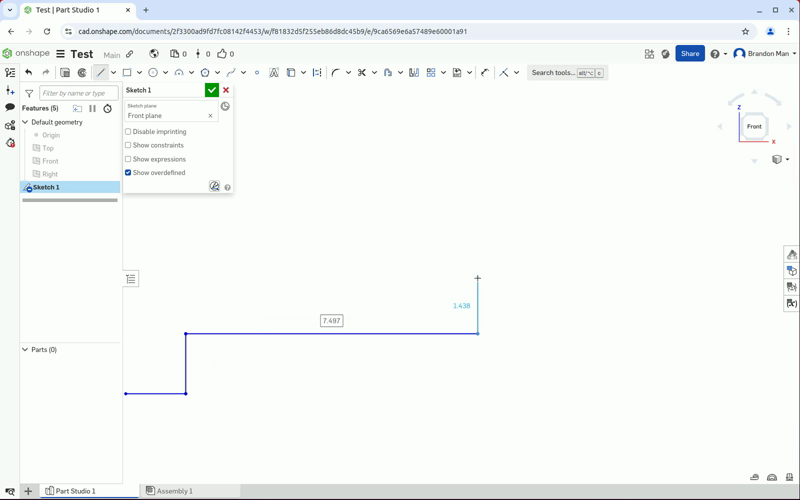
scroll(6)
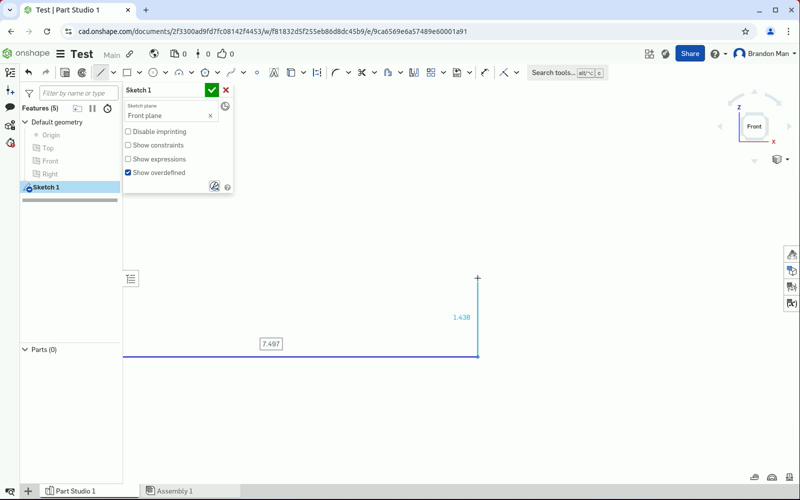
click(477, 277)
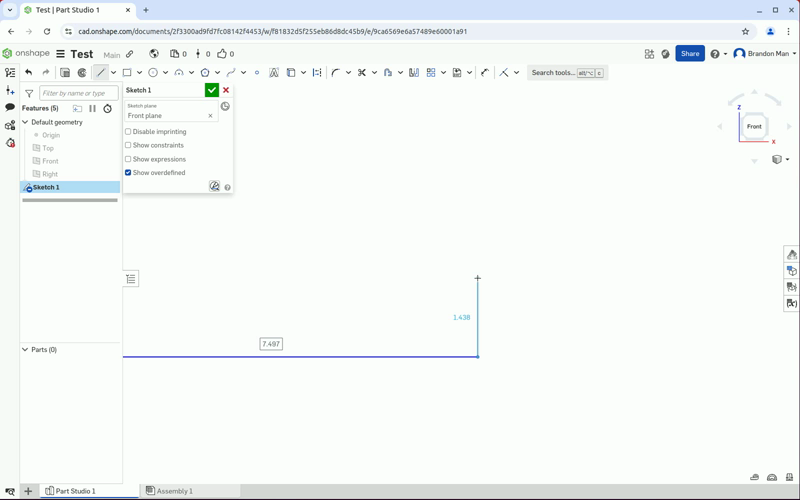
scroll(-6)
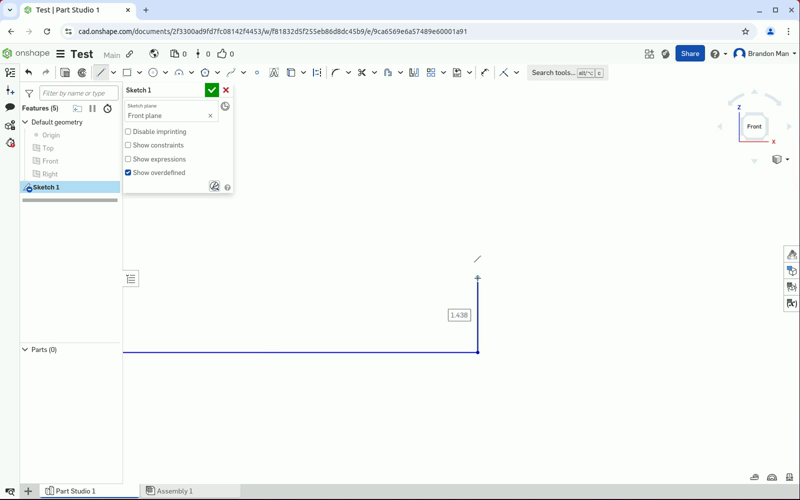
scroll(-6)
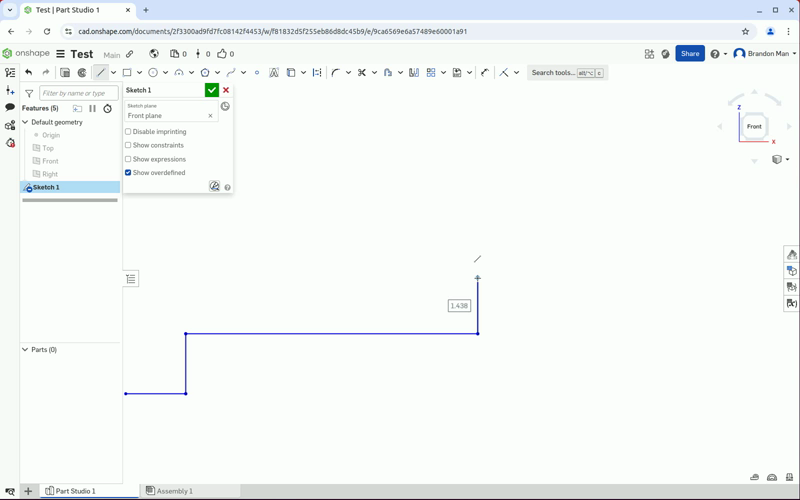
scroll(-6)
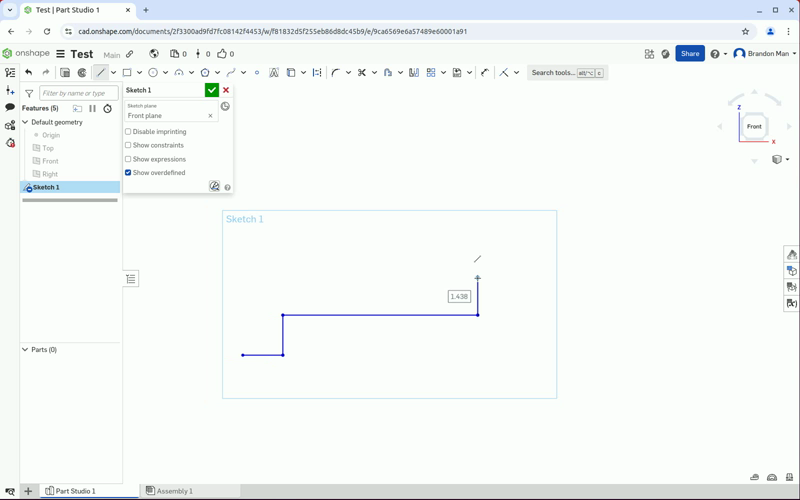
scroll(-6)
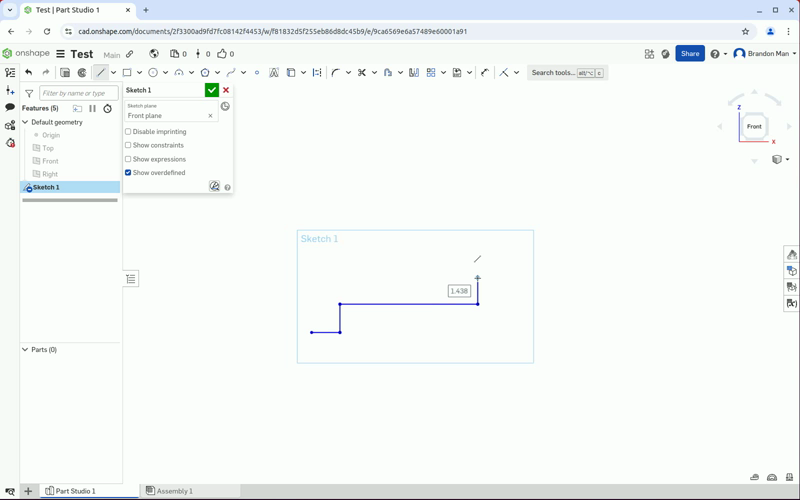
scroll(-6)
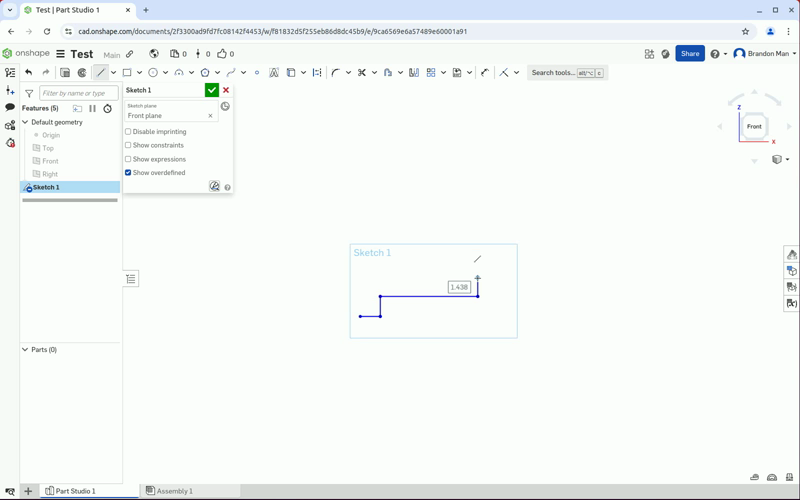
scroll(-6)
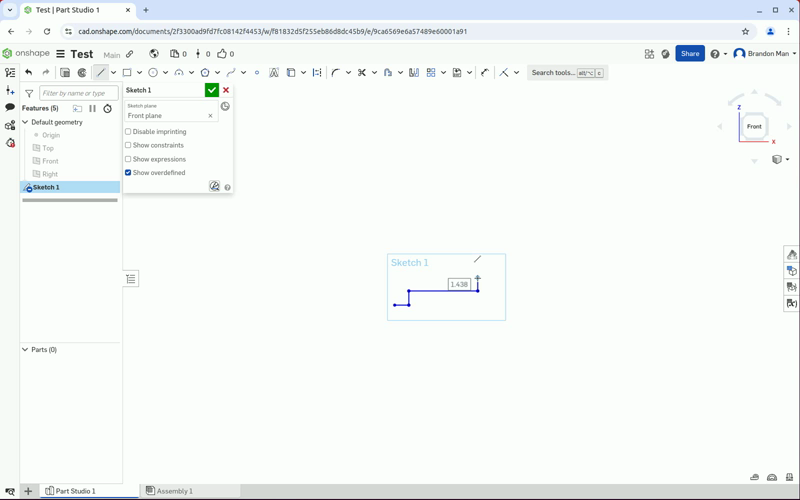
scroll(-6)
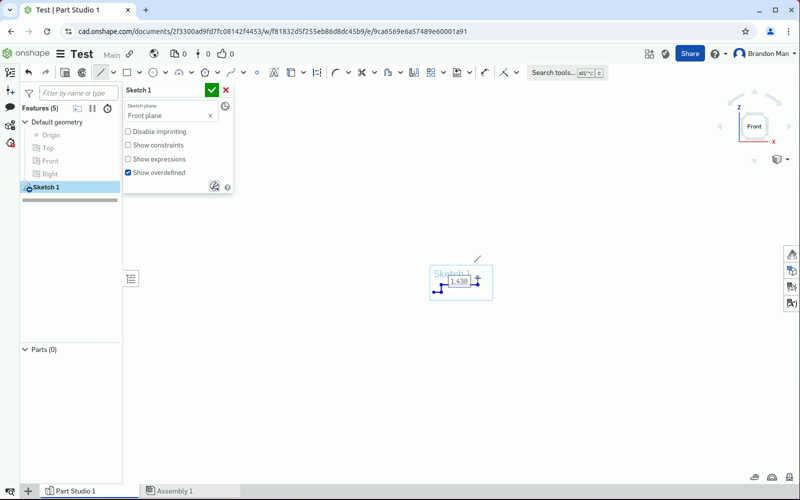
key_up(shift)
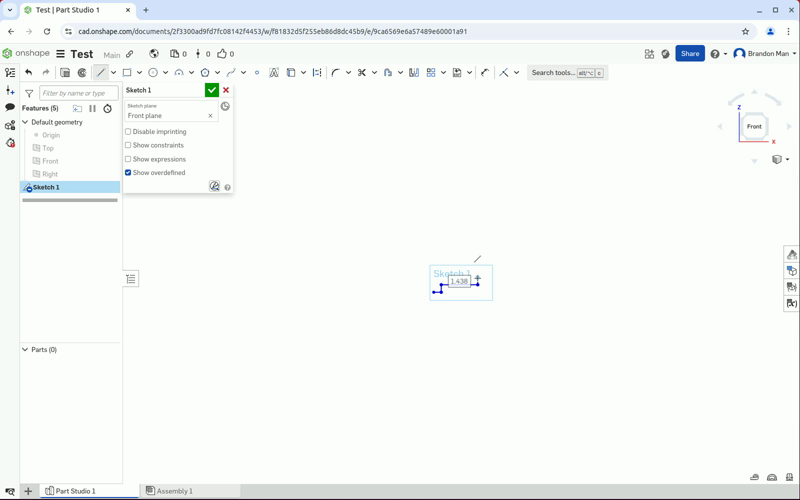
key_down(shift)
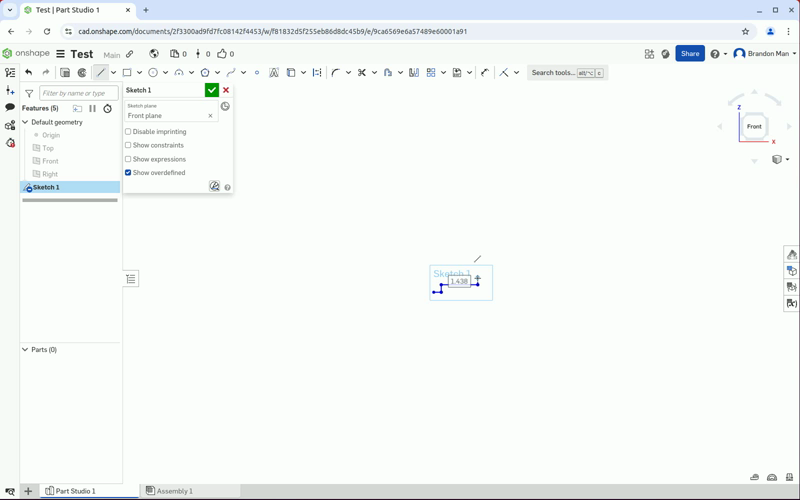
mouse_move(507, 277)
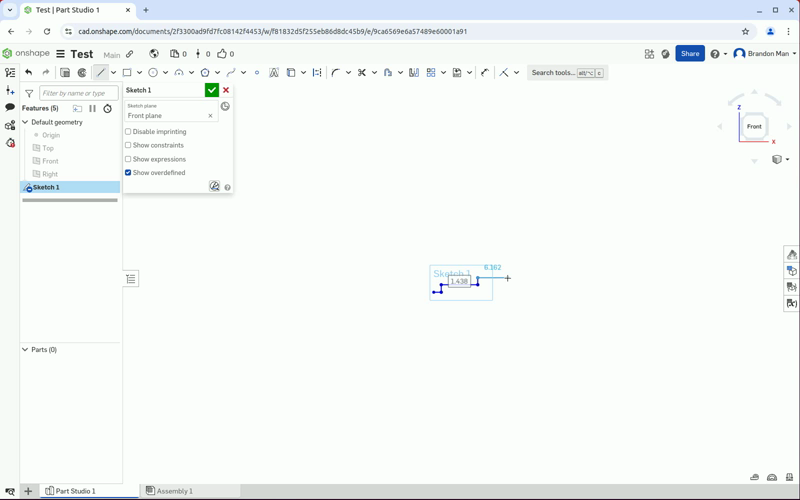
mouse_move(433, 277)
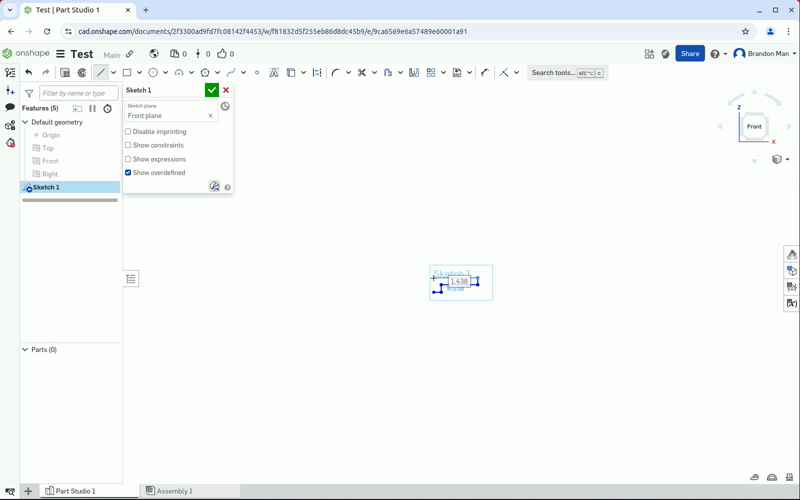
click(433, 277)
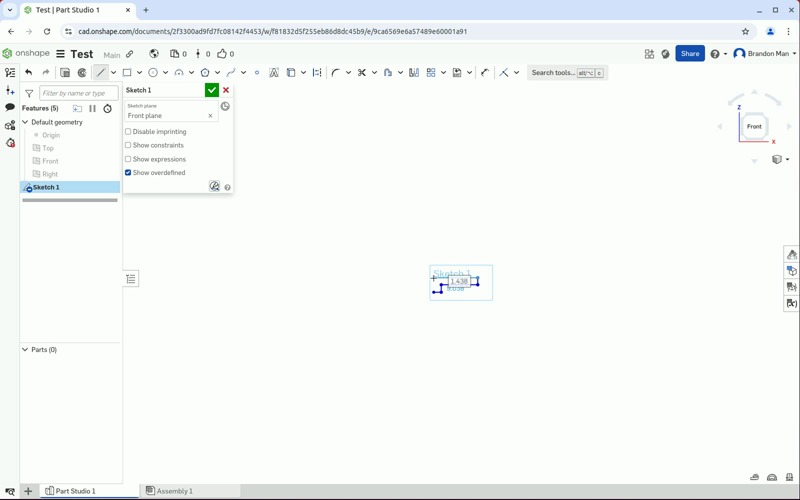
key_up(shift)
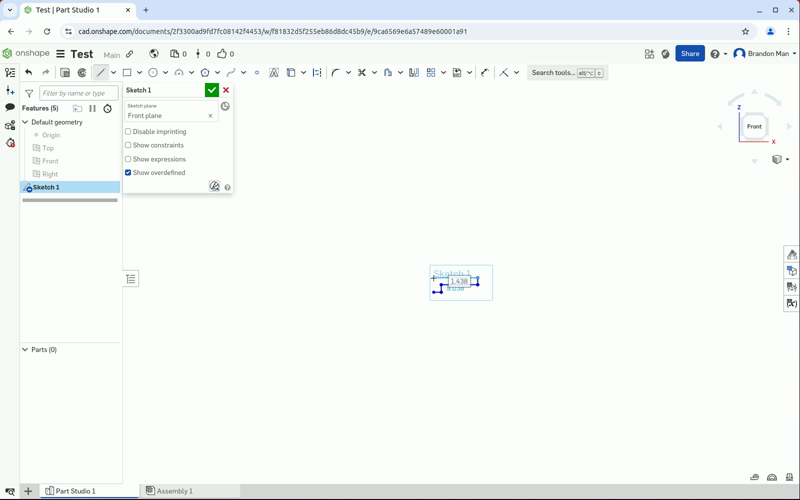
mouse_move(463, 277)
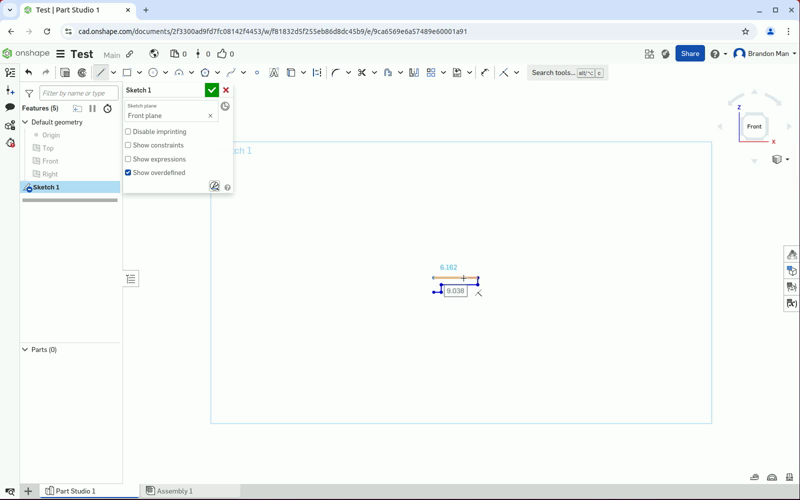
key_down(shift)
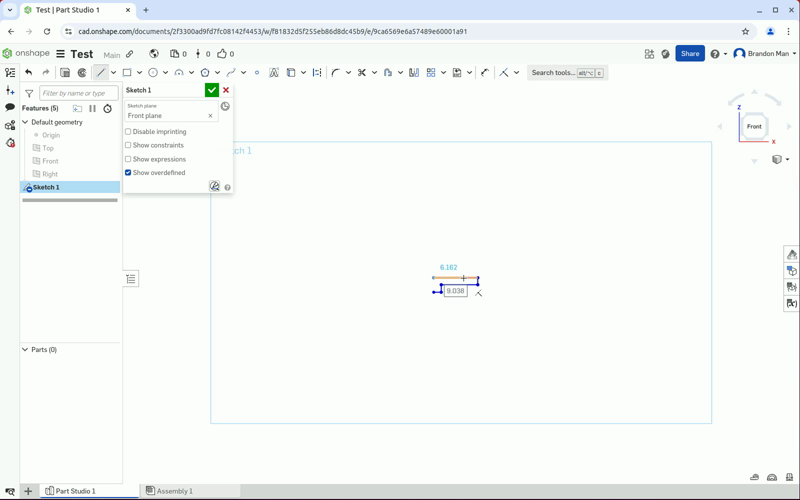
mouse_move(433, 292)
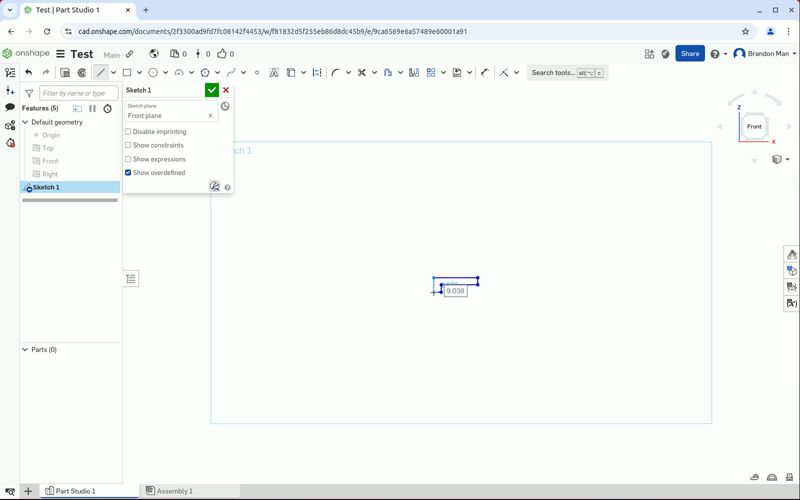
key_up(shift)
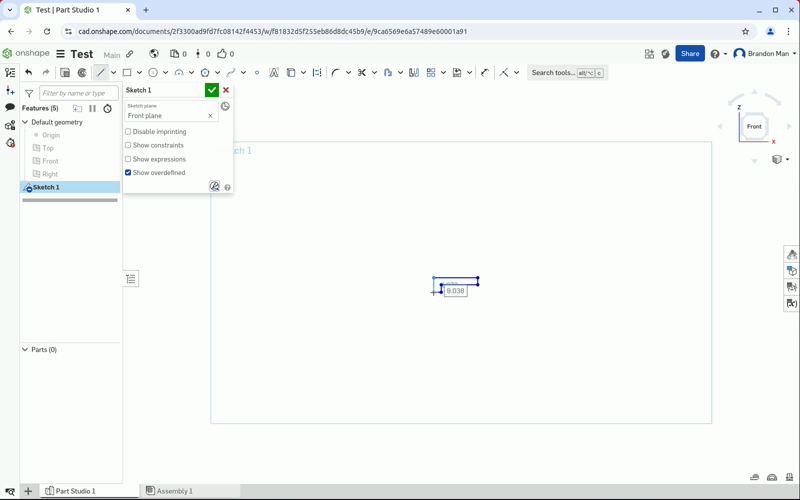
click(433, 292)
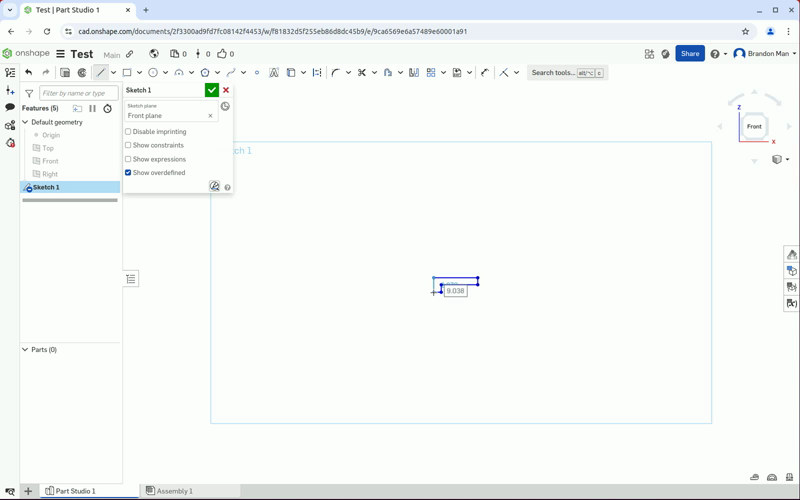
key(esc)
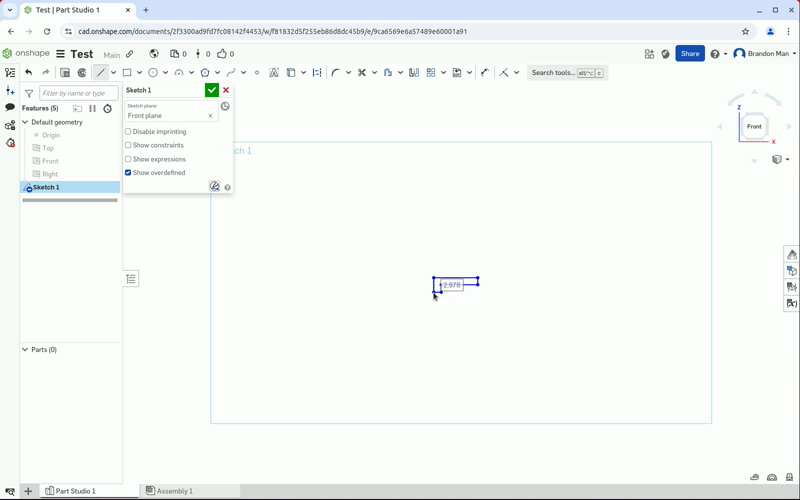
mouse_move(459, 279)
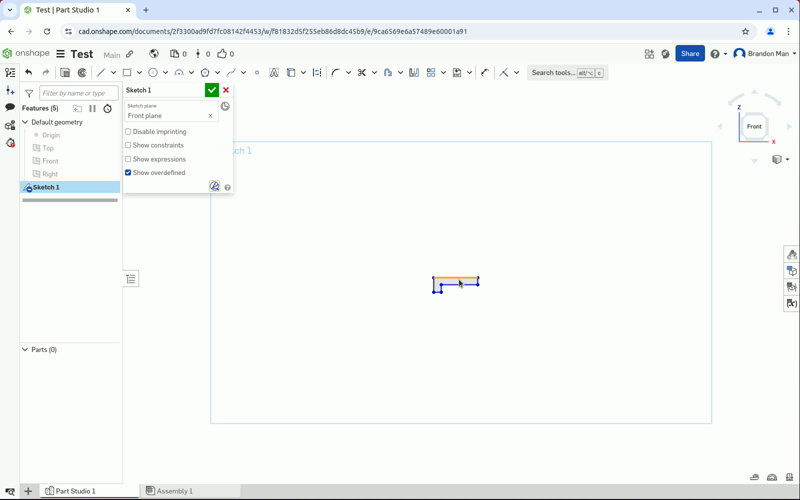
scroll(6)
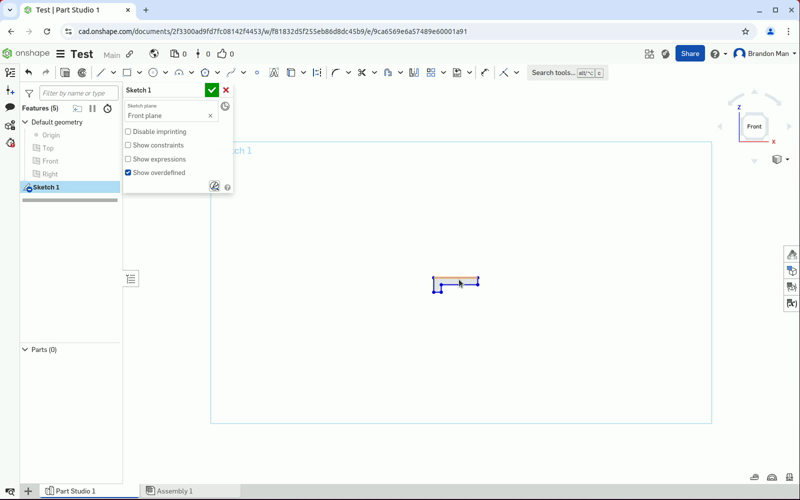
scroll(6)
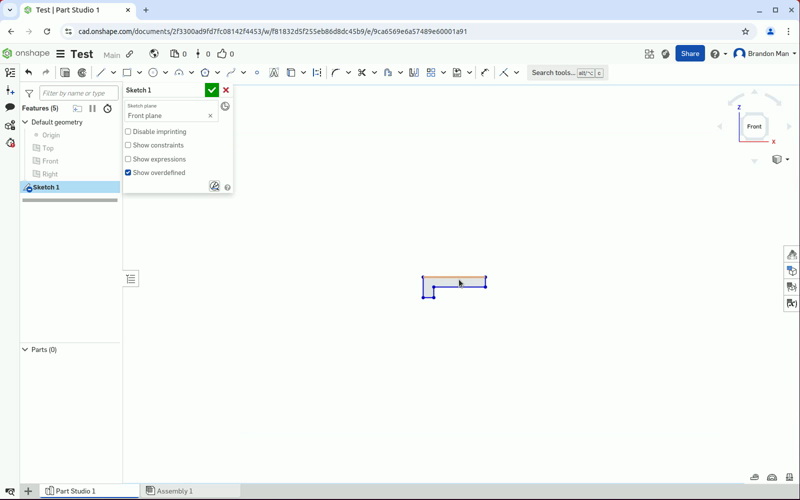
scroll(6)
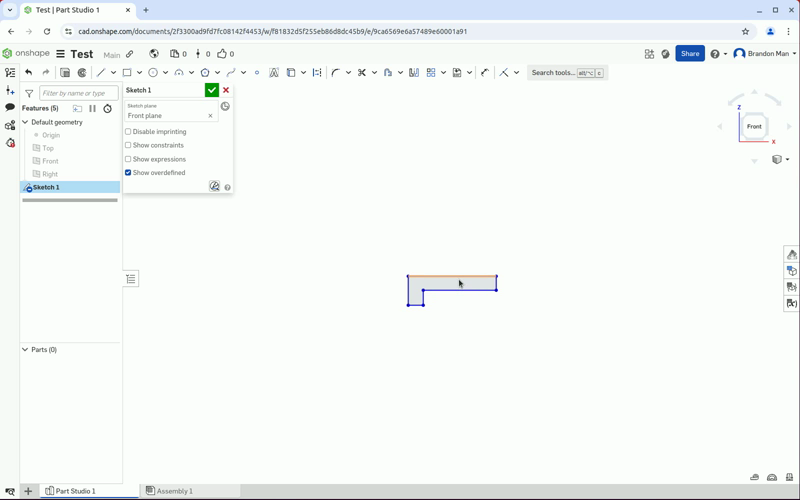
scroll(6)
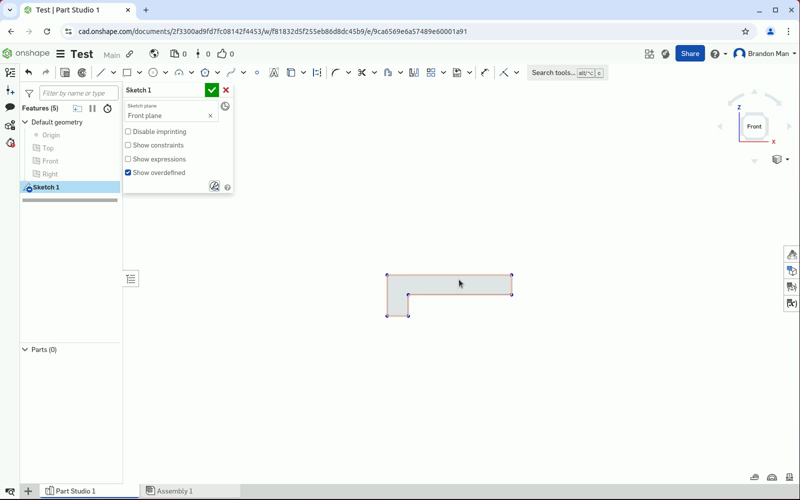
scroll(6)
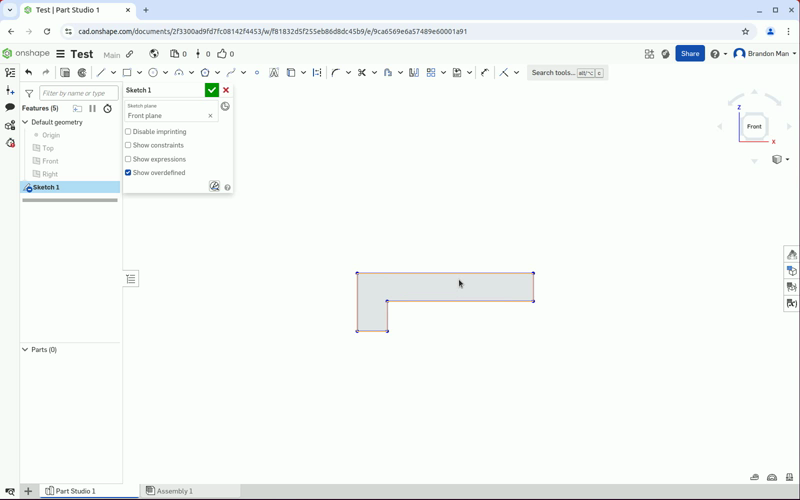
scroll(6)
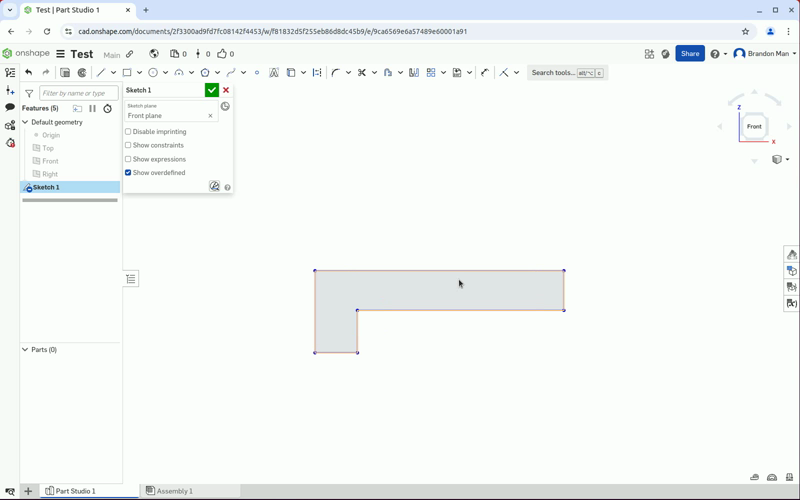
scroll(6)
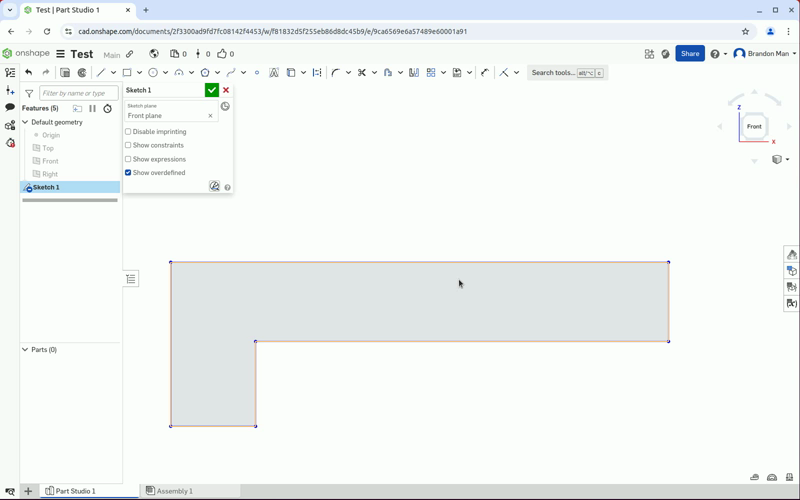
click(459, 279)
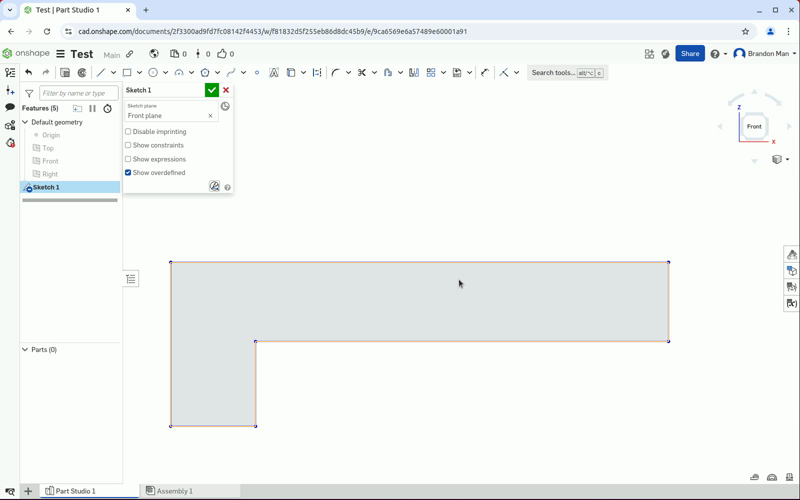
scroll(-6)
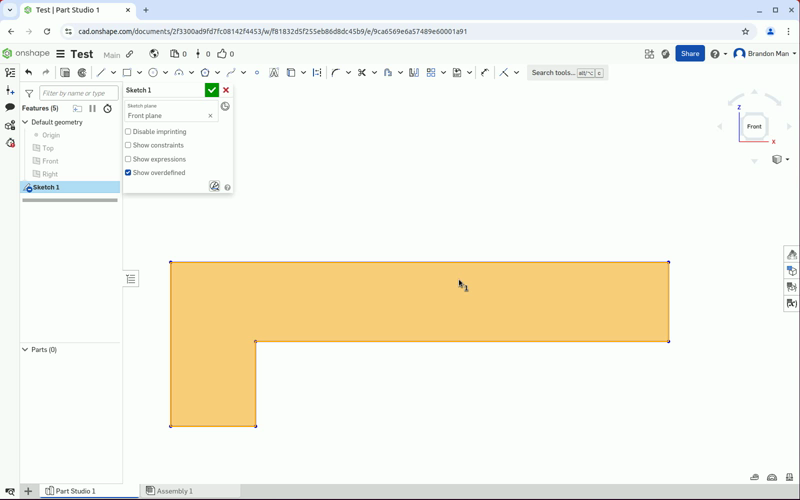
scroll(-6)
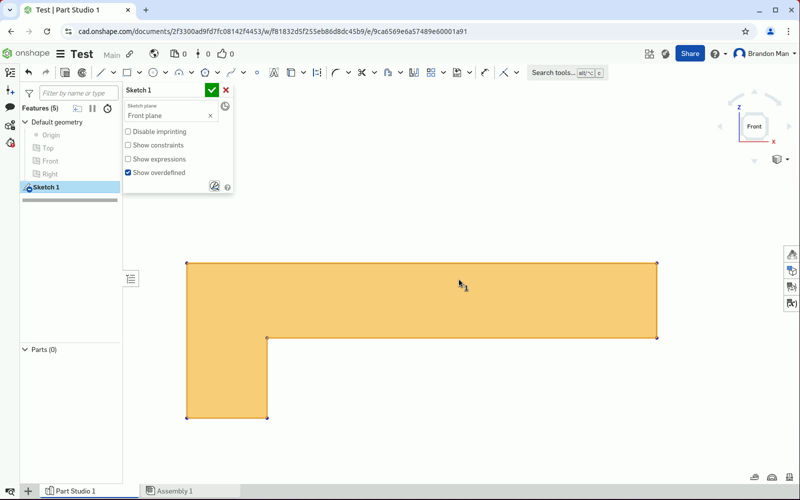
scroll(-6)
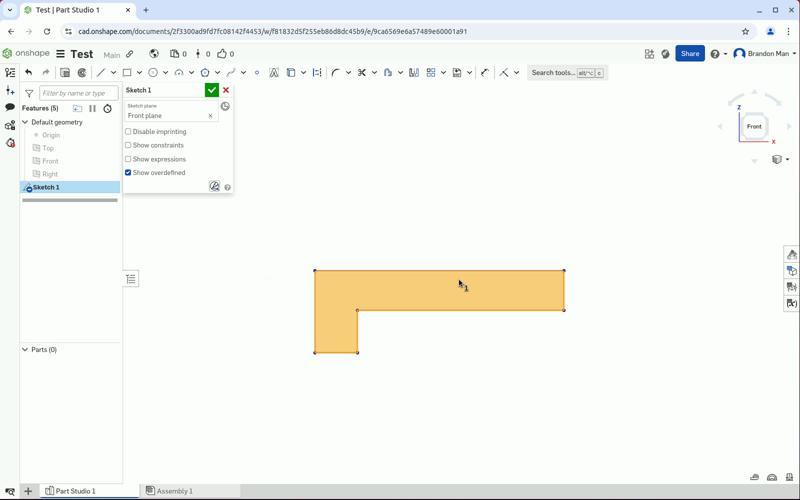
scroll(-6)
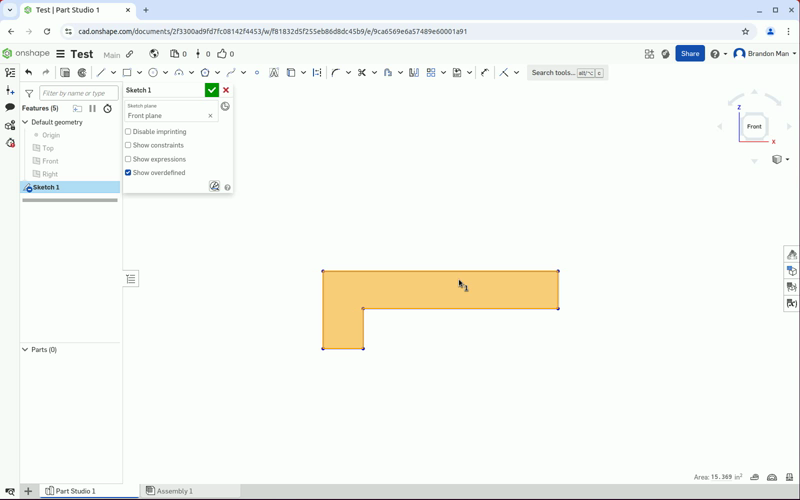
scroll(-6)
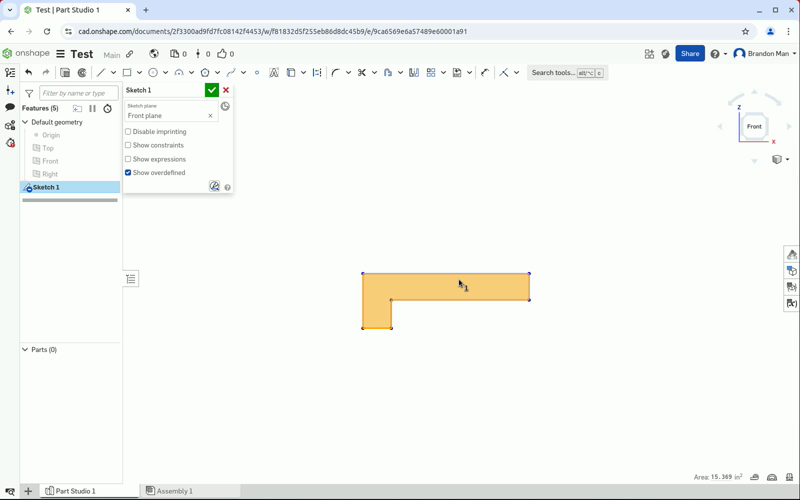
scroll(-6)
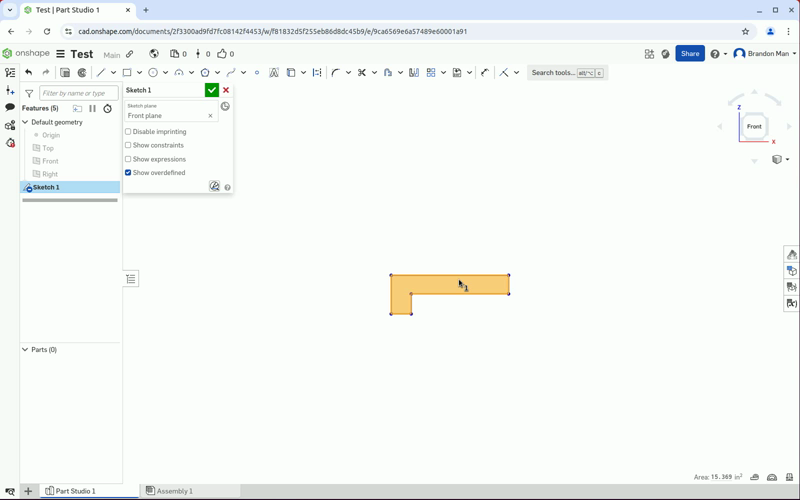
scroll(-6)
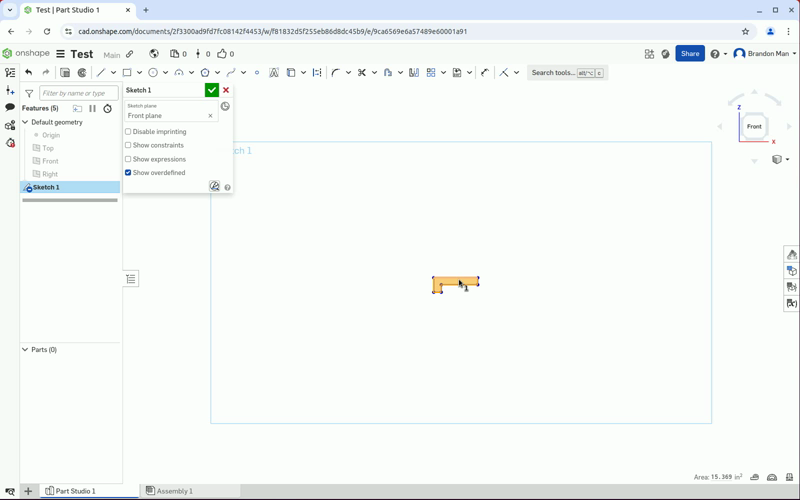
mouse_move(73, 352)
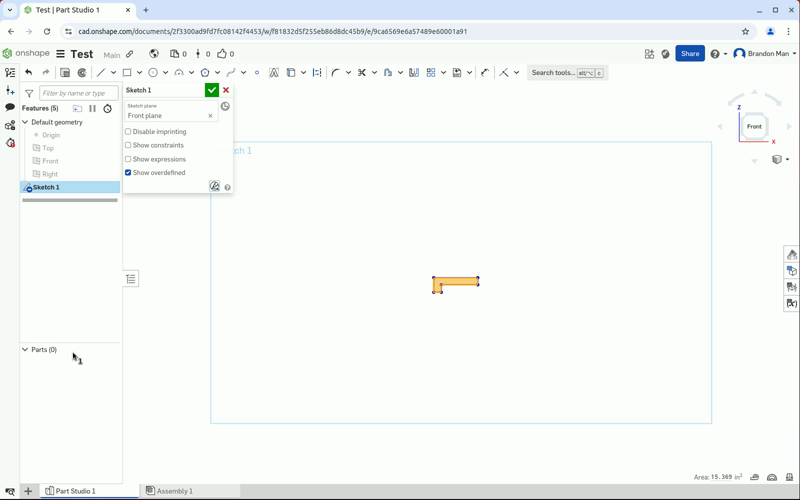
key(shift+y)
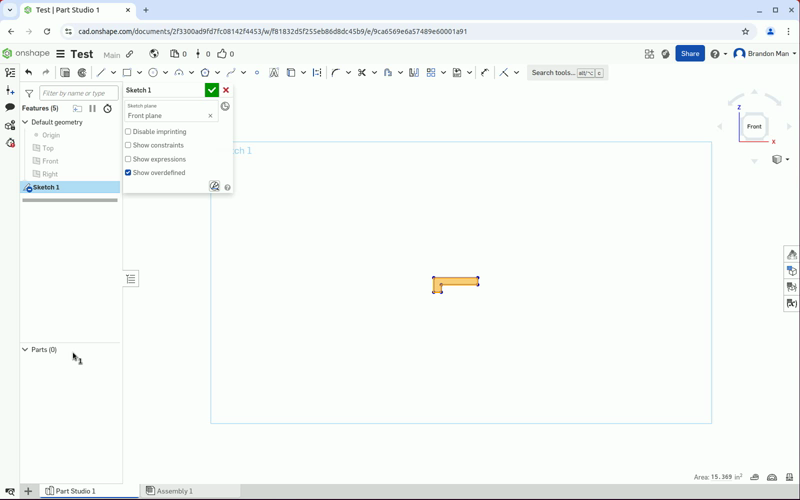
key(shift+e)
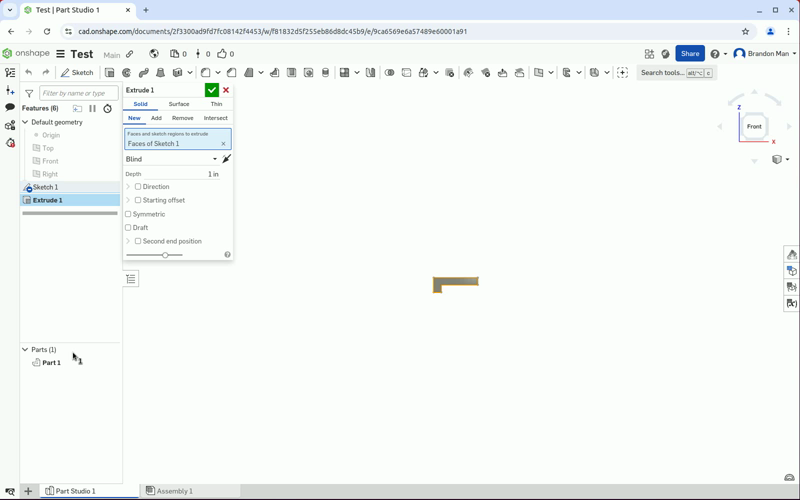
mouse_move(143, 106)
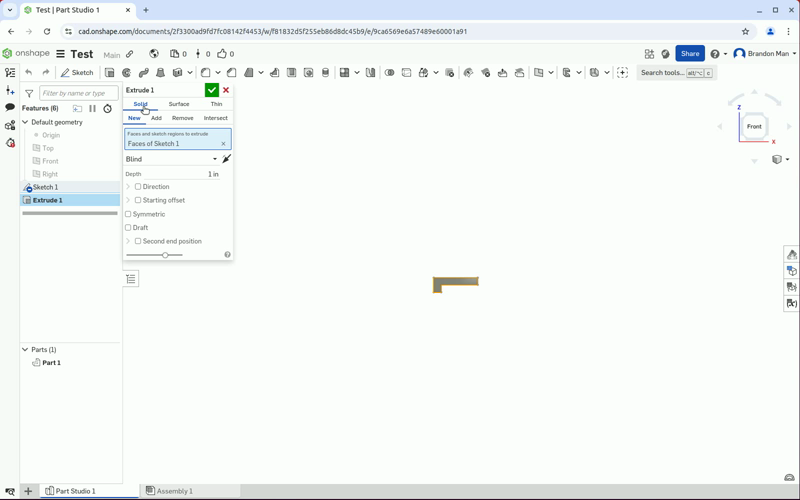
click(143, 106)
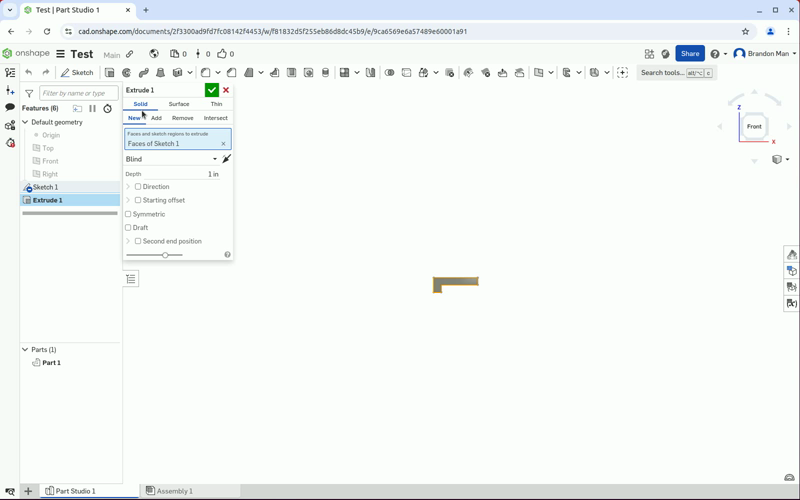
mouse_move(137, 120)
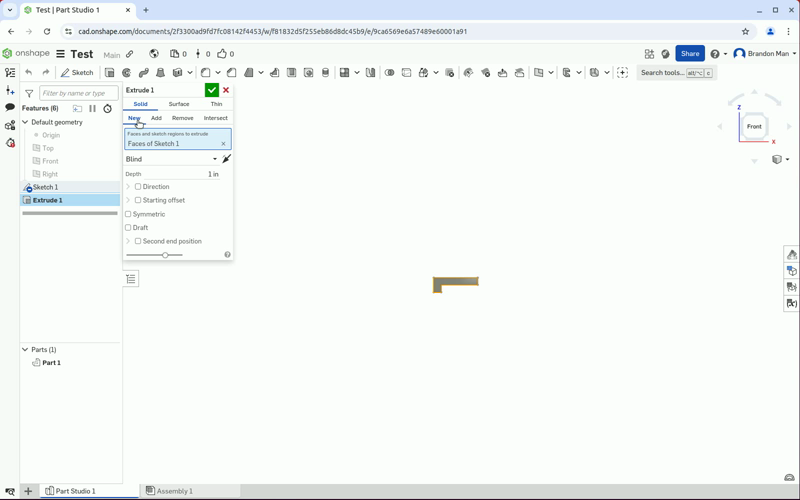
click(137, 120)
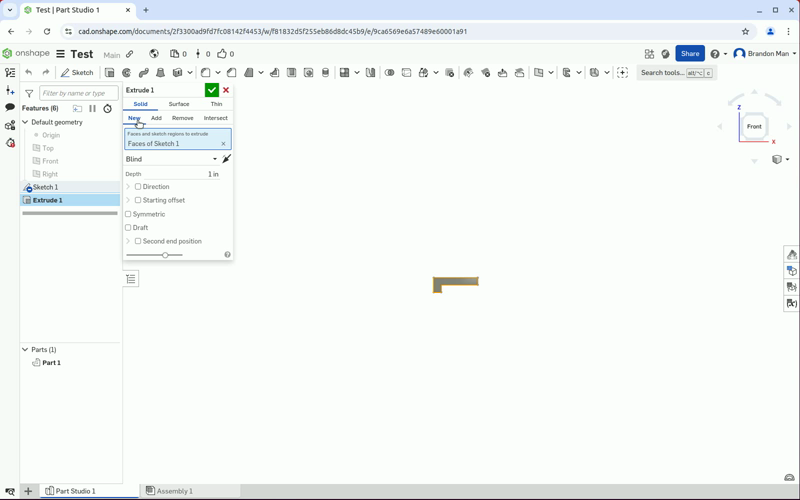
key(tab, 4)
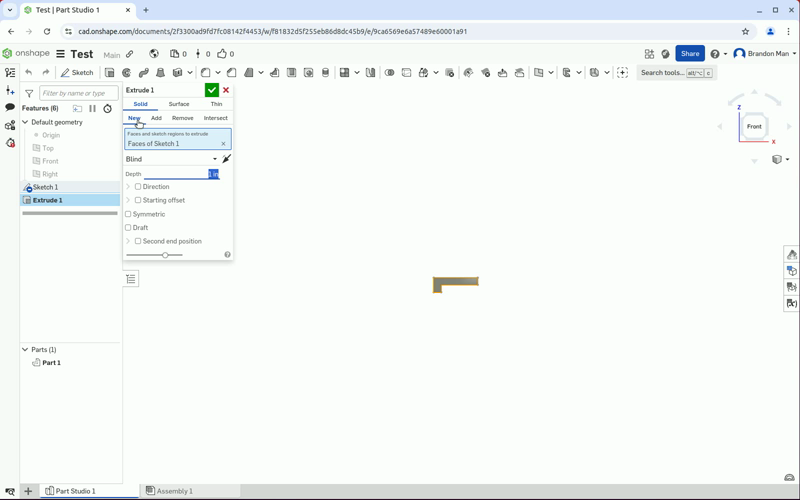
text(0.722)
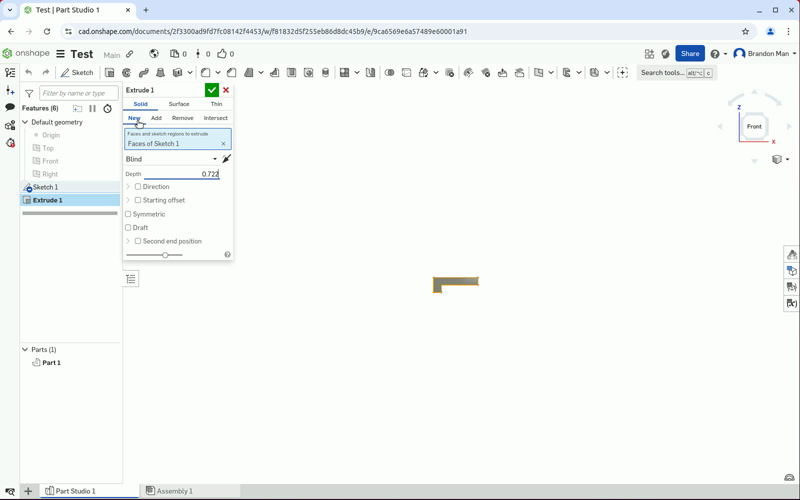
key(enter)
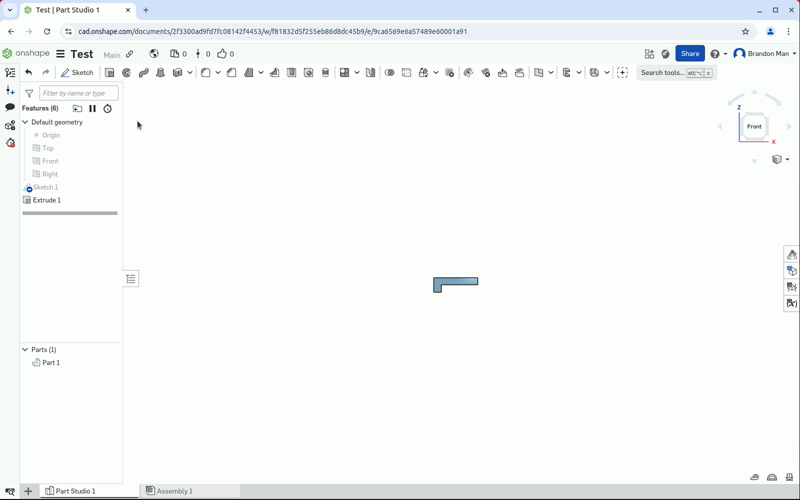
key(shift+h)
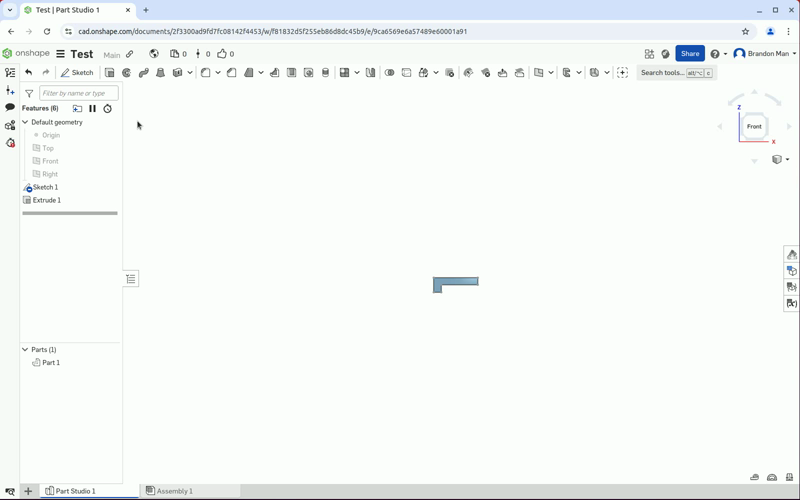
key(shift+h)
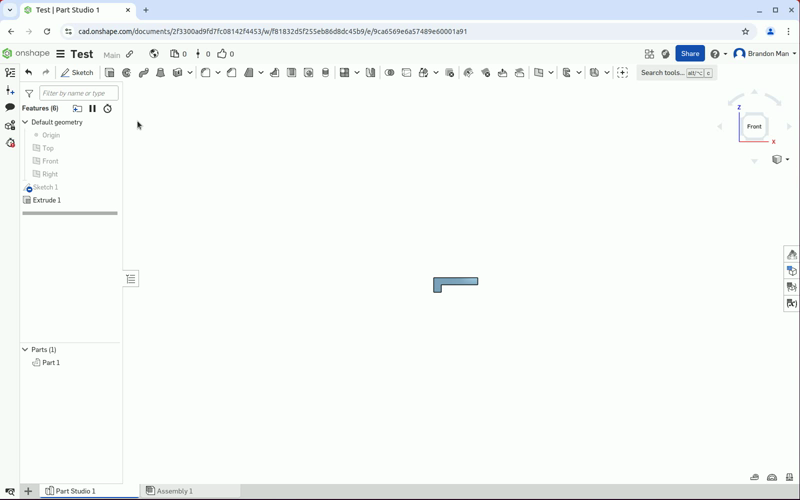
mouse_move(73, 189)
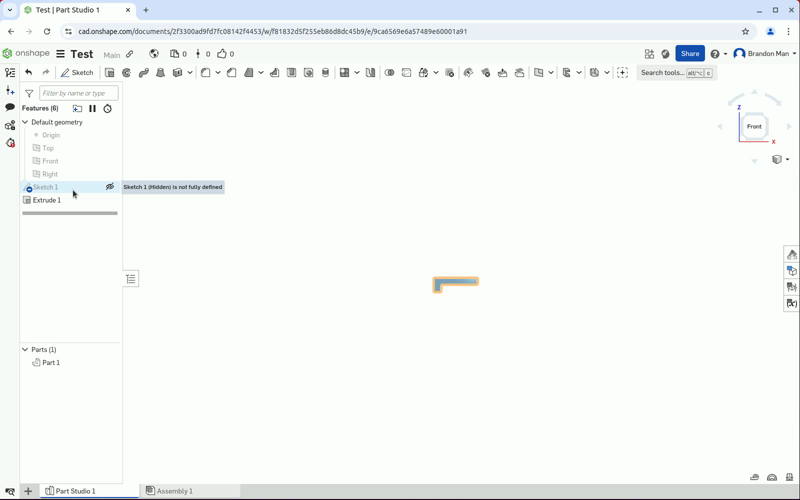
click(73, 189)
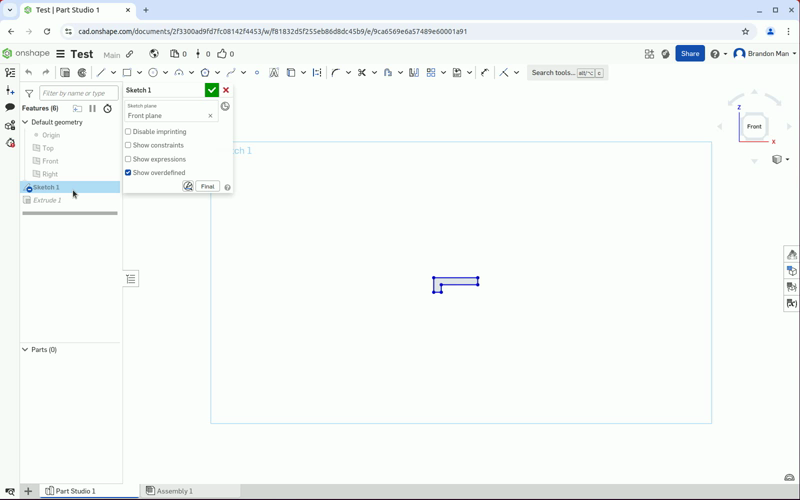
mouse_move(229, 92)
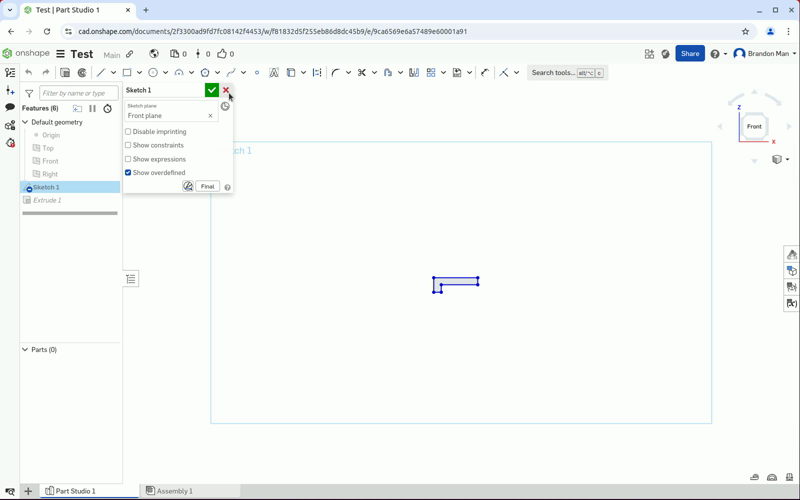
click(229, 92)
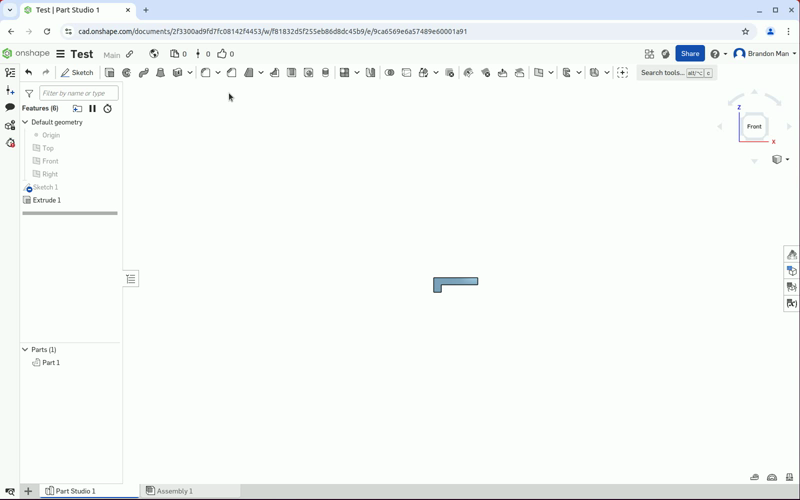
mouse_move(73, 352)
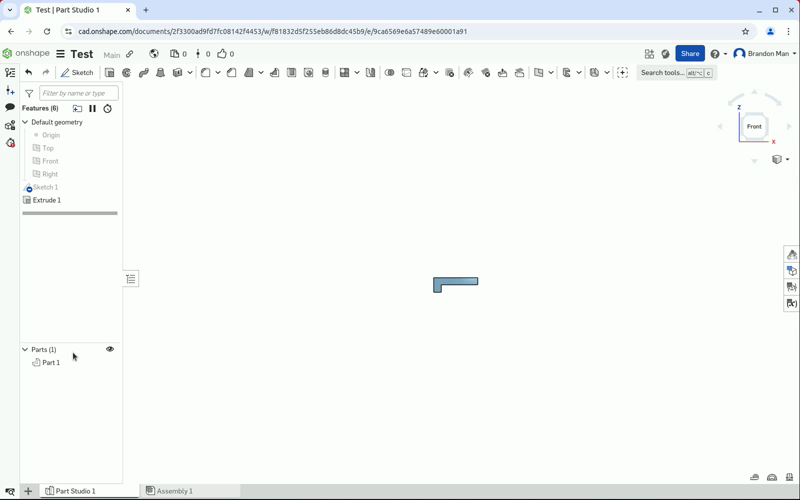
key(y)
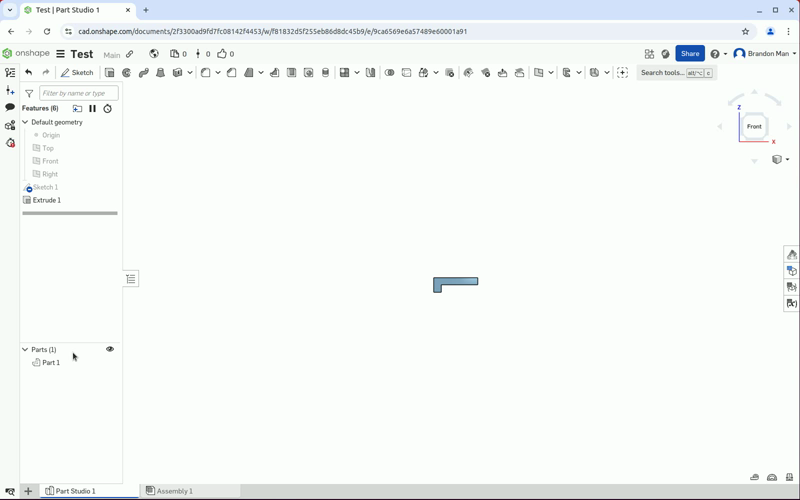
key(shift+p)
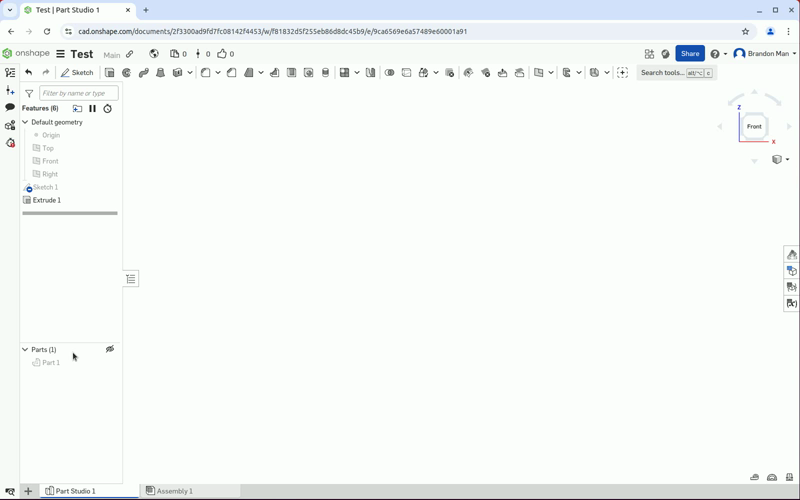
key(space)
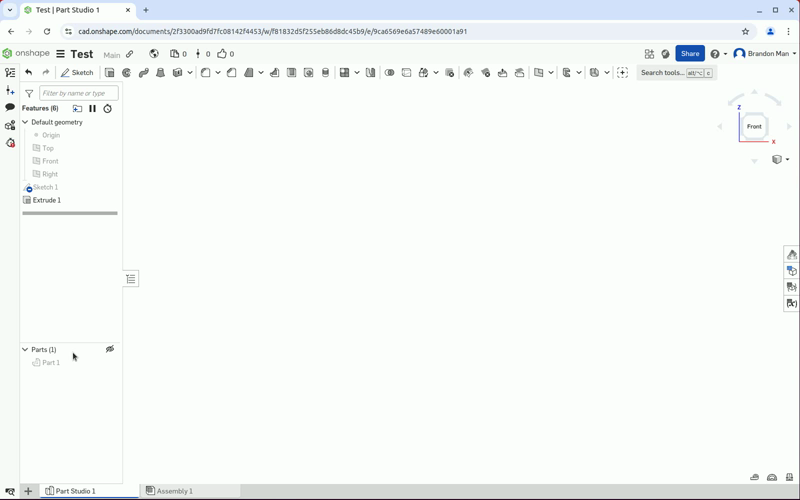
key_down(shift)
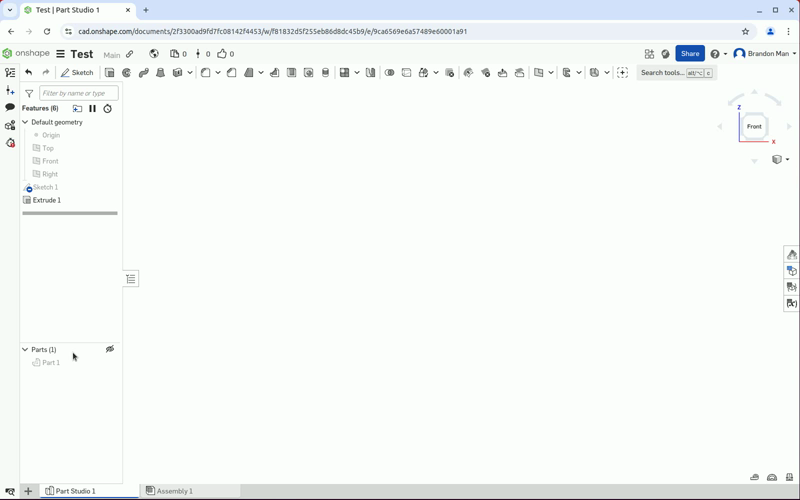
key(down)
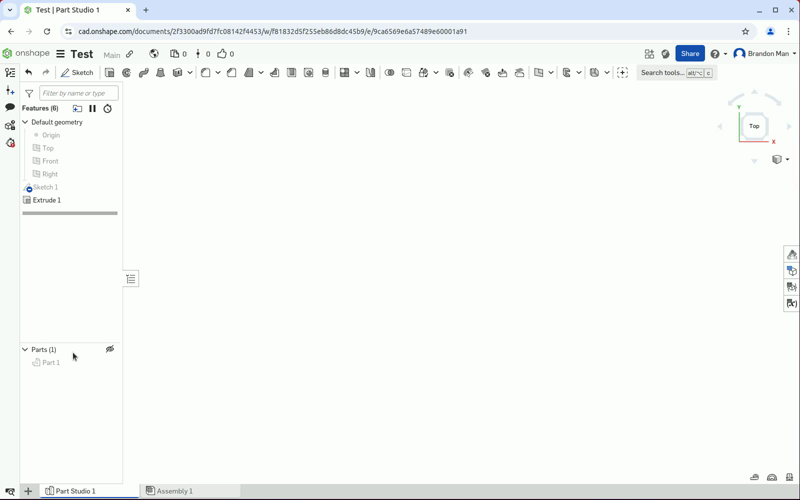
key_up(shift)
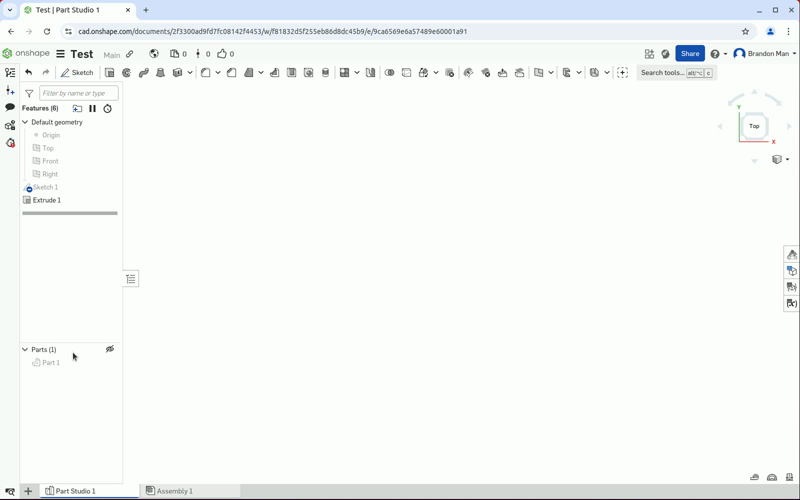
mouse_move(73, 352)
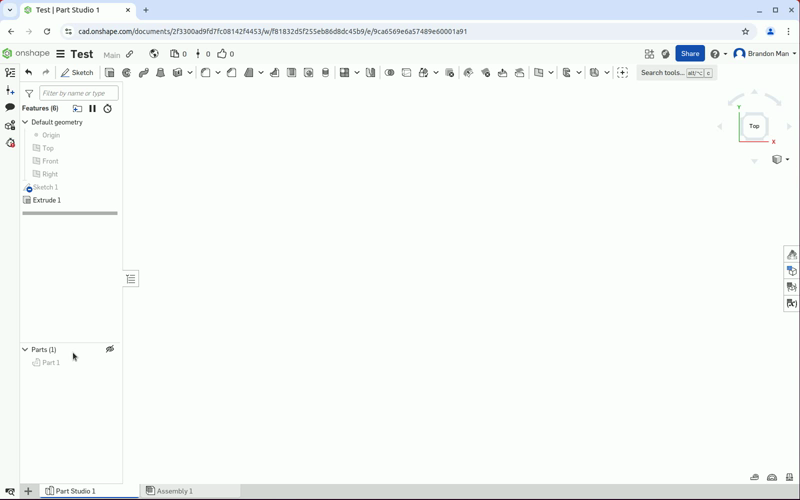
key(shift+y)
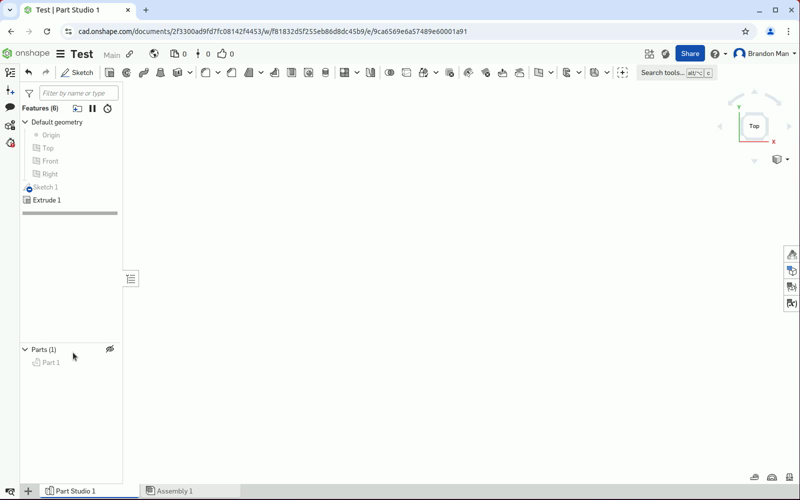
key(shift+s)
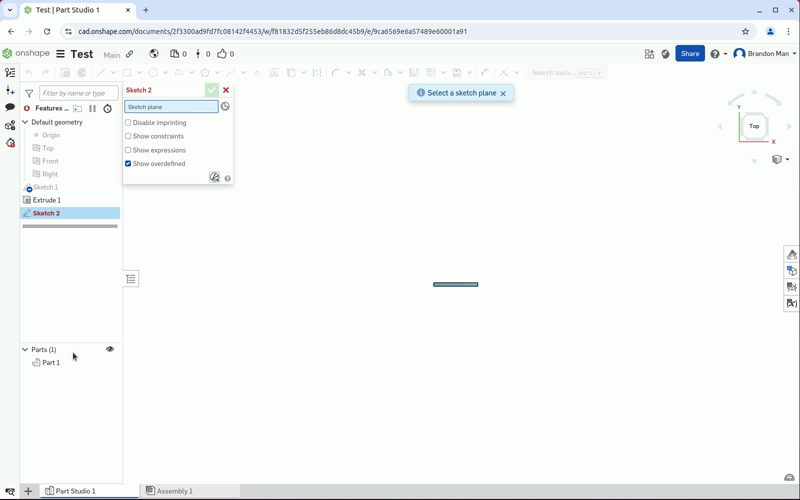
mouse_move(73, 150)
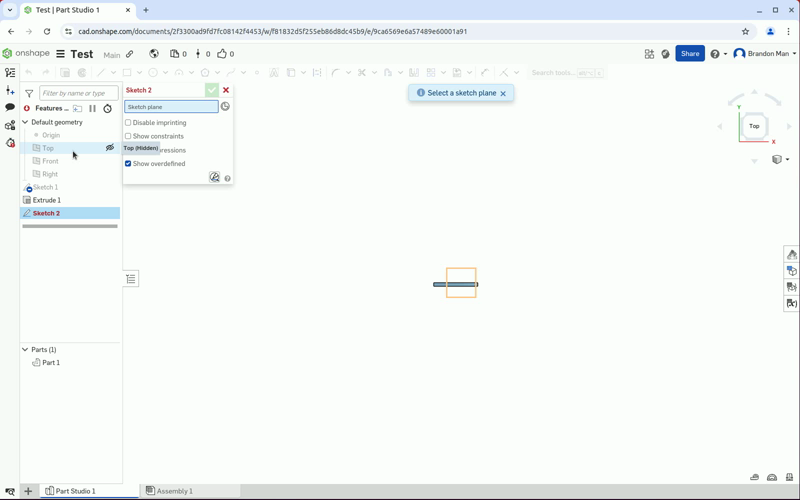
click(73, 150)
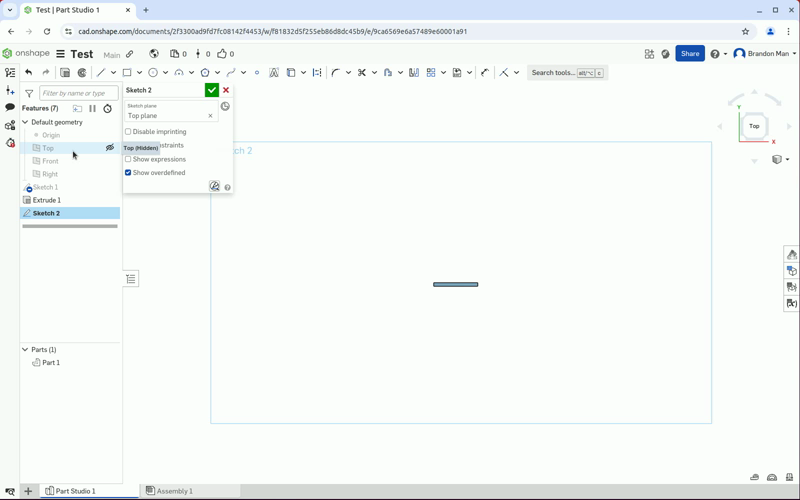
mouse_move(73, 352)
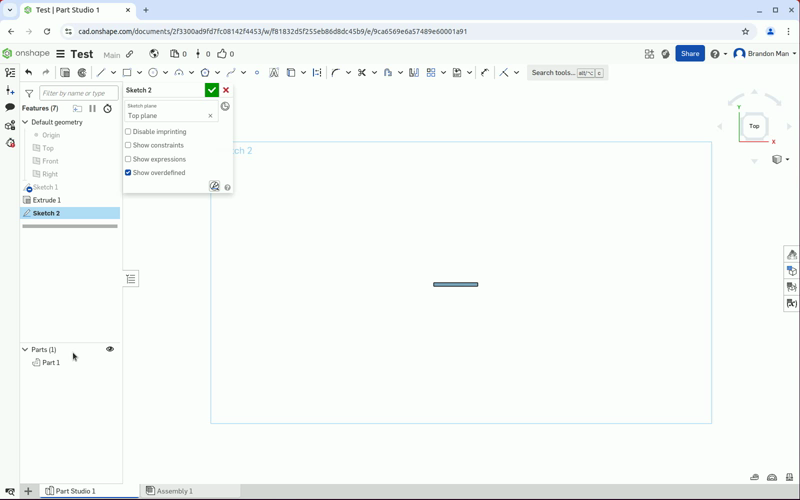
key(y)
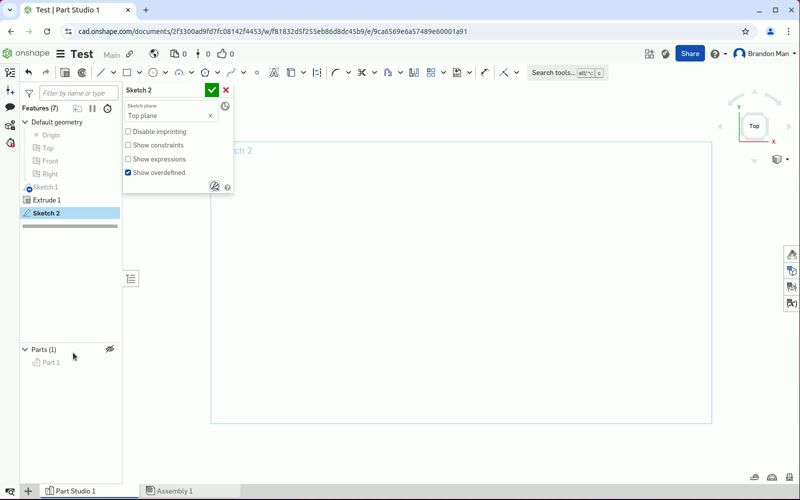
key(l)
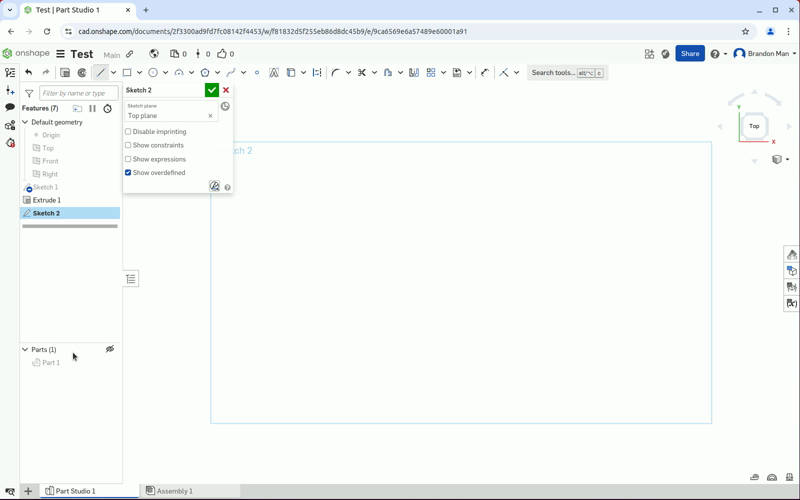
key_down(shift)
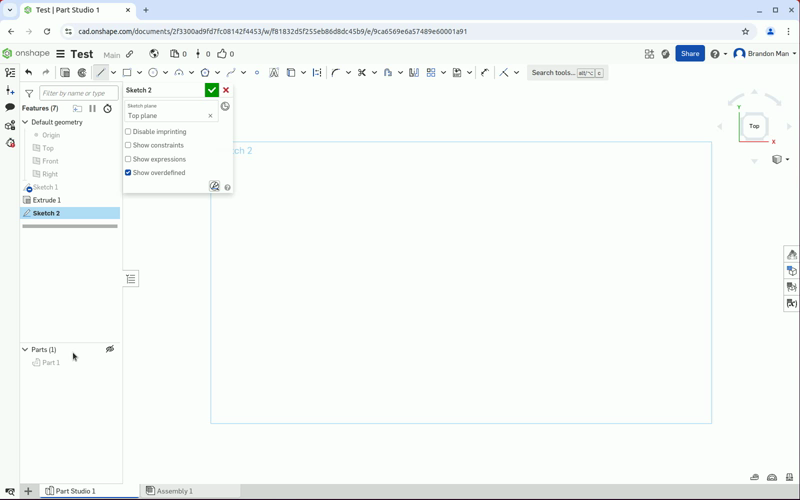
mouse_move(397, 257)
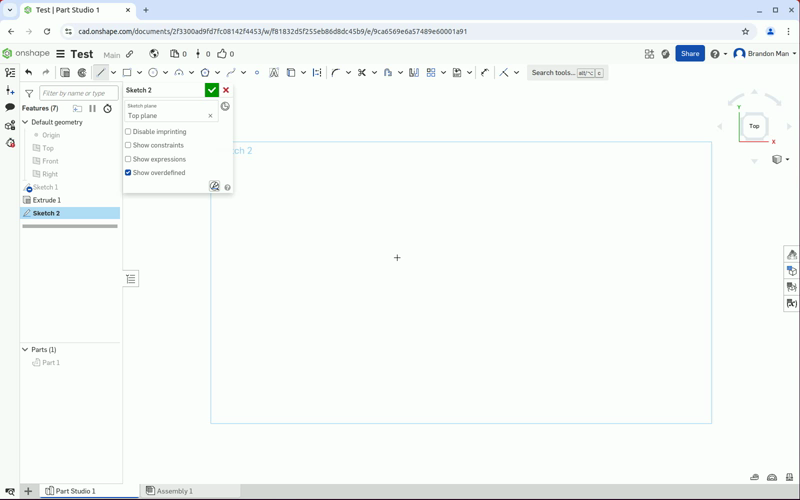
click(397, 257)
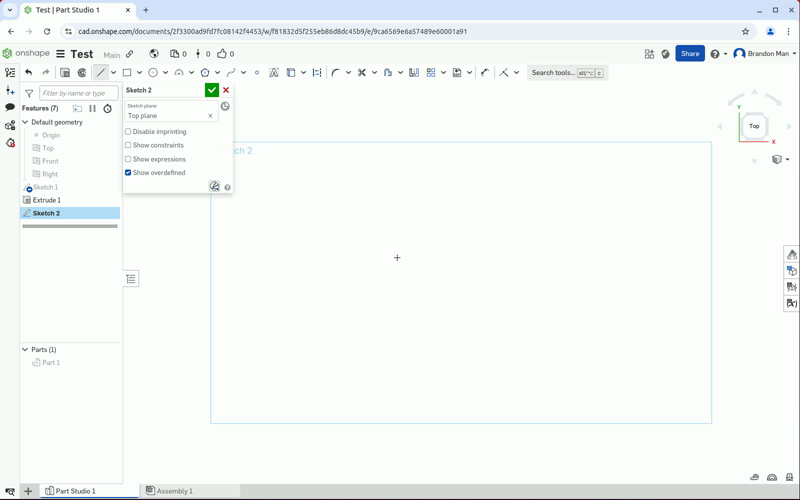
key_up(shift)
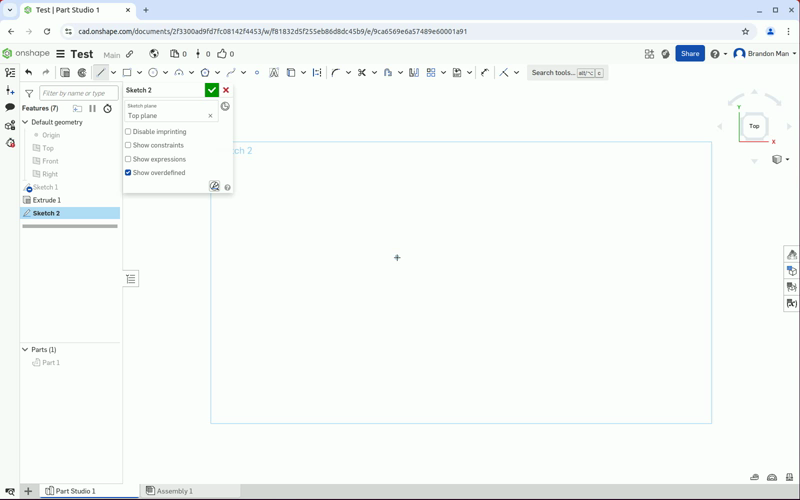
key_down(shift)
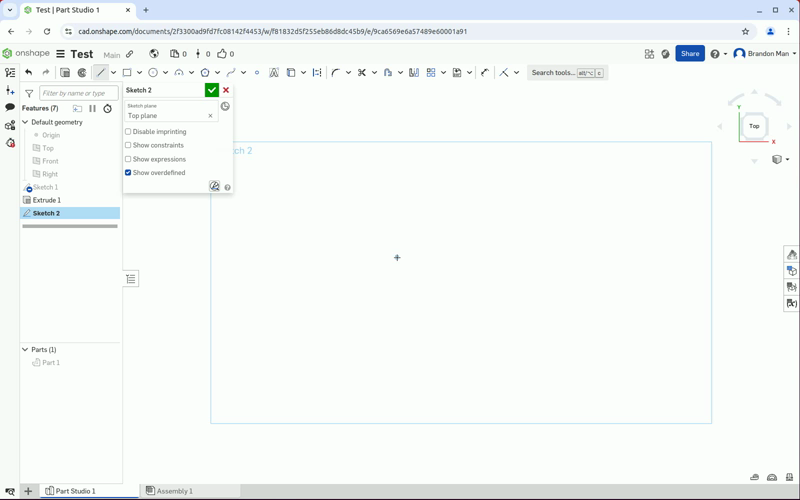
mouse_move(569, 257)
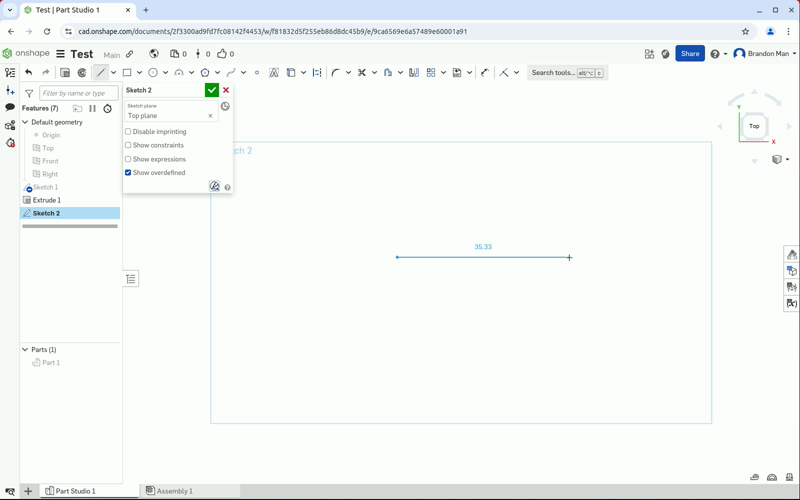
click(569, 257)
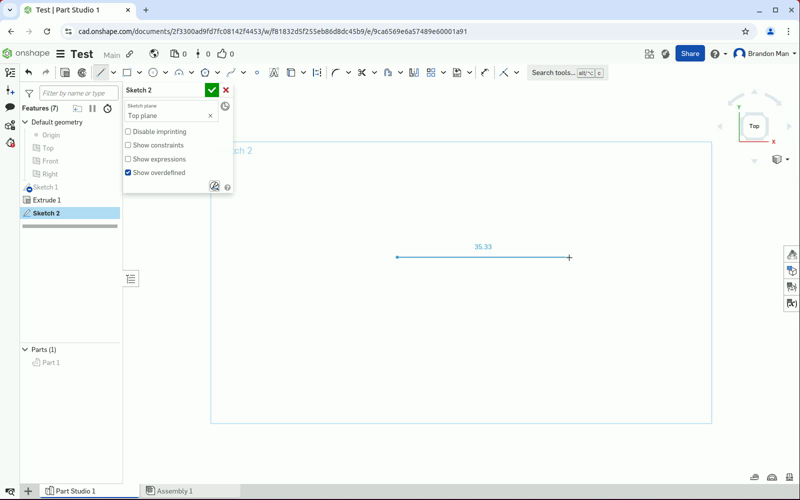
key_up(shift)
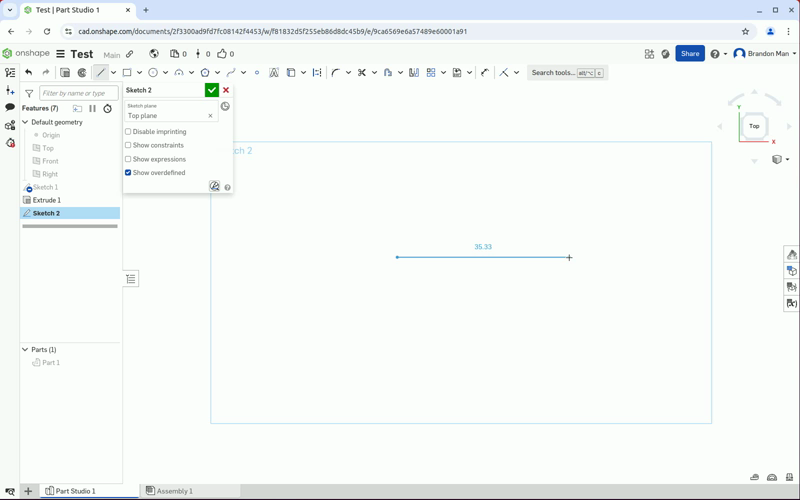
key_down(shift)
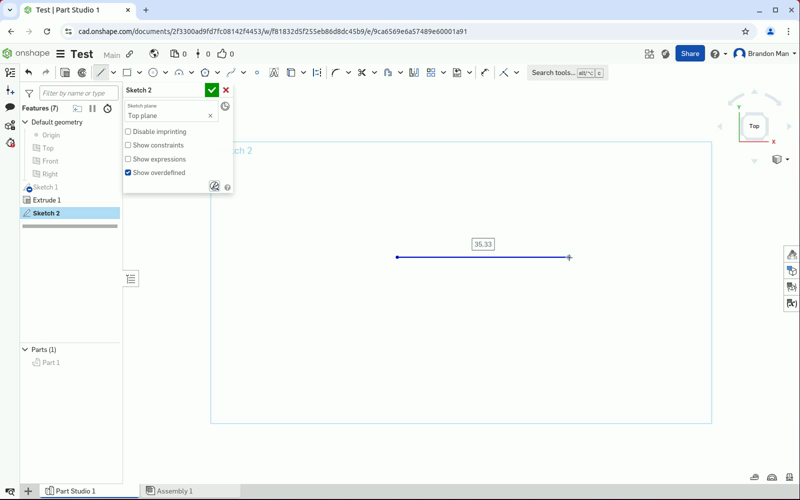
mouse_move(569, 170)
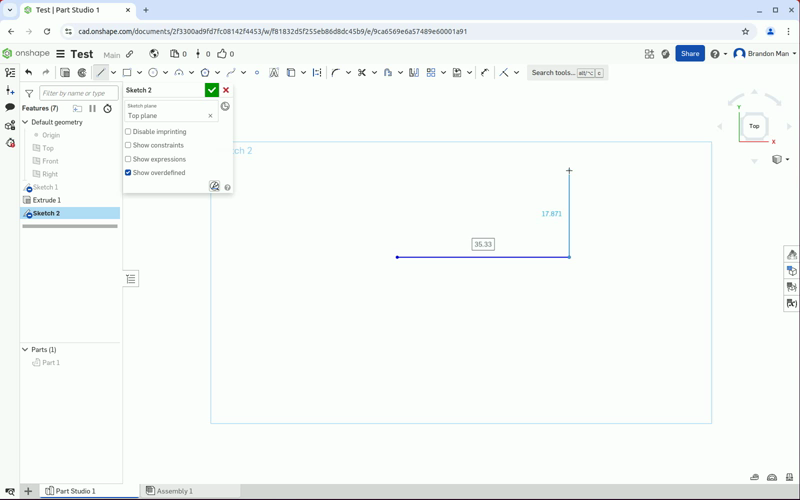
click(569, 170)
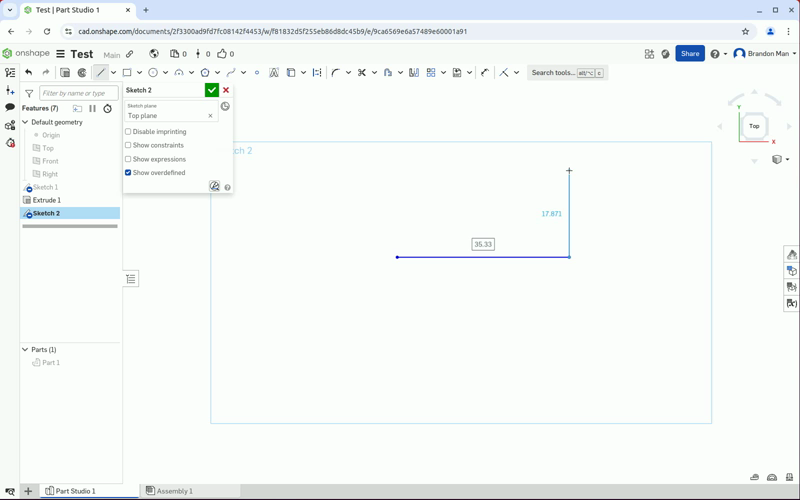
key_up(shift)
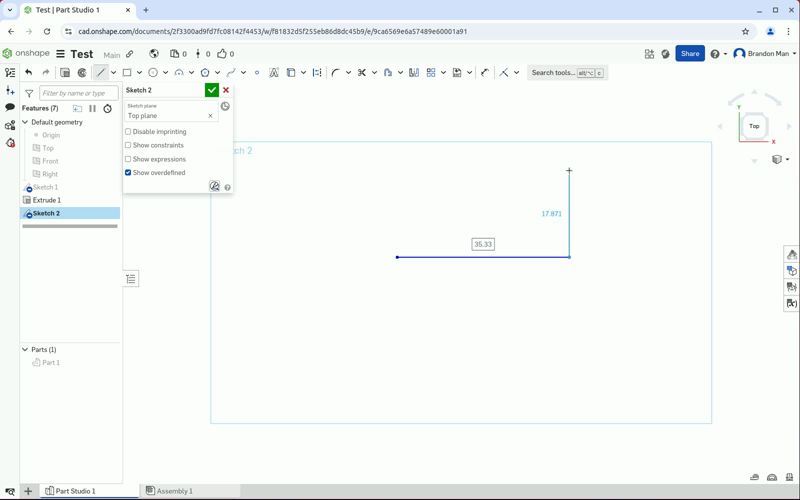
key_down(shift)
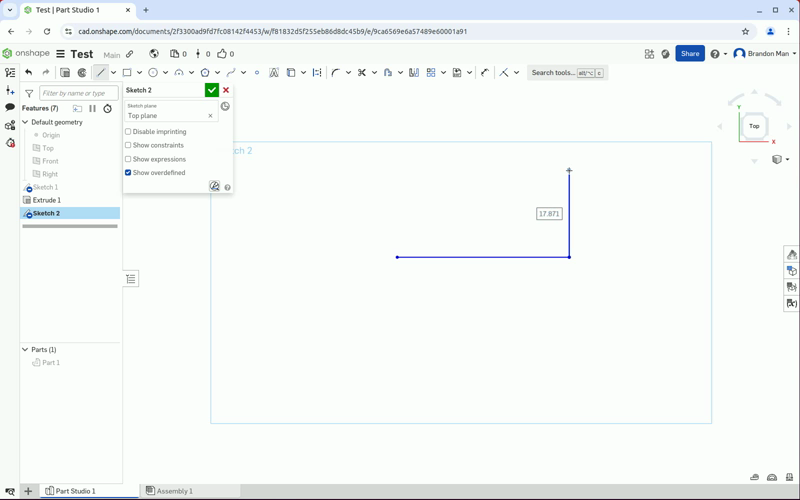
mouse_move(397, 170)
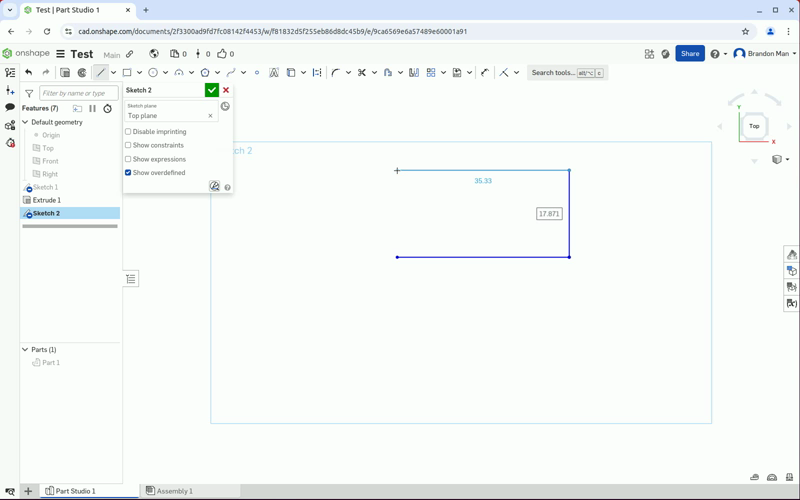
click(397, 170)
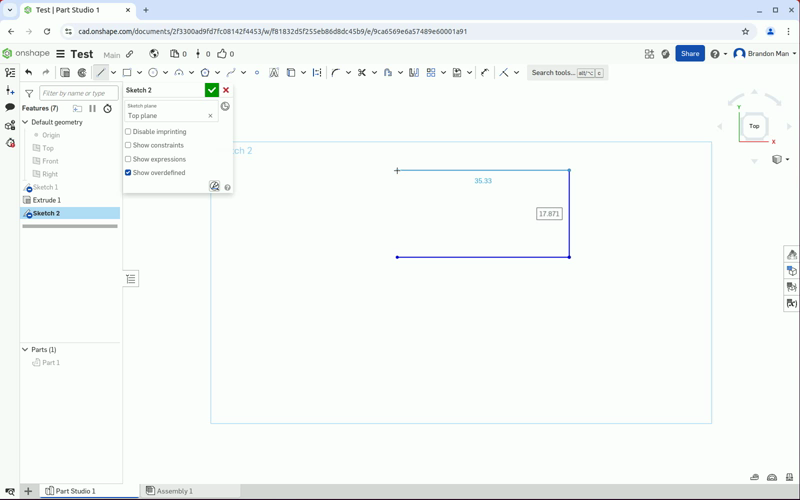
key_up(shift)
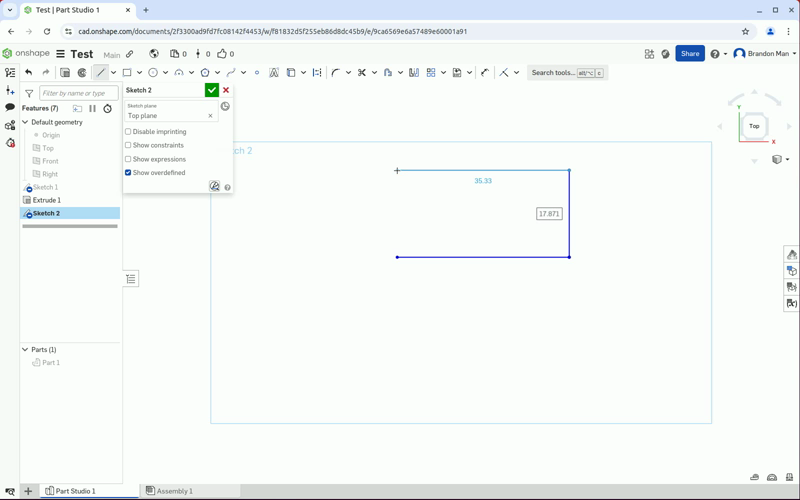
key_down(shift)
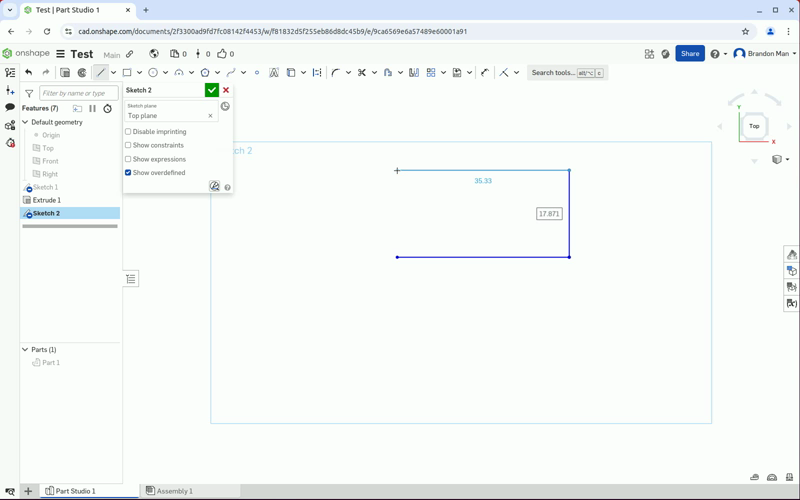
mouse_move(397, 257)
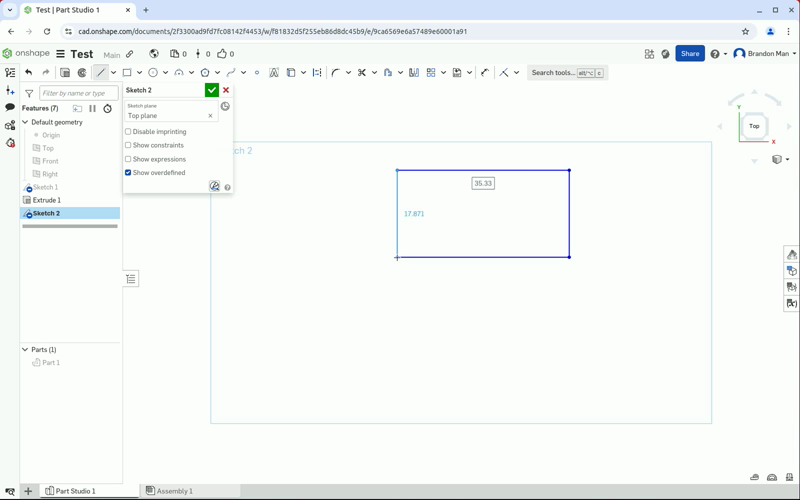
key_up(shift)
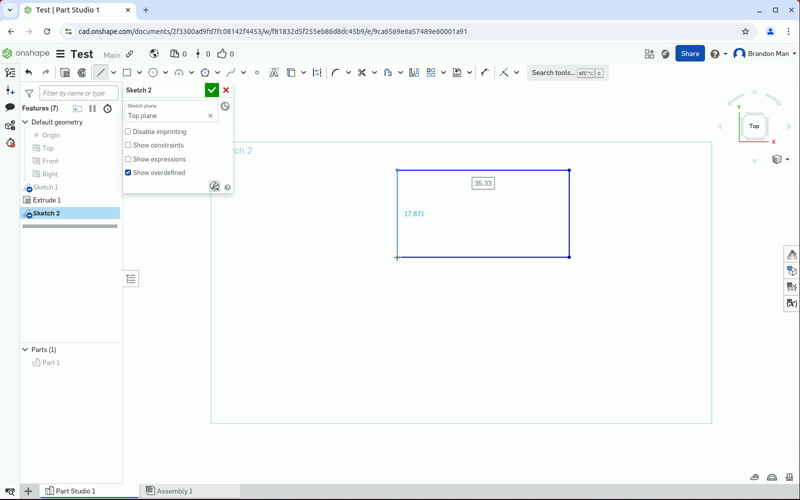
click(397, 257)
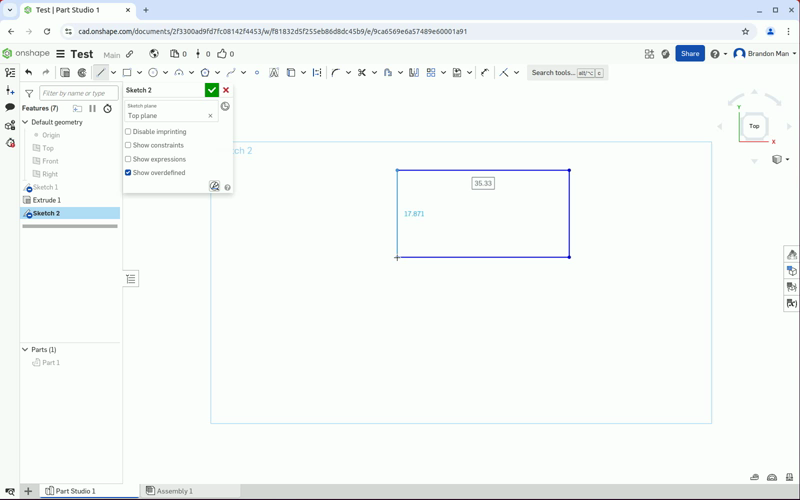
key(esc)
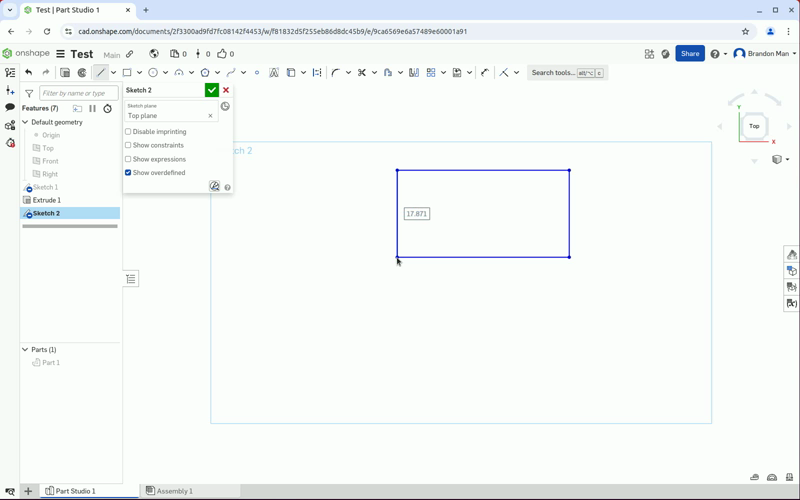
mouse_move(424, 240)
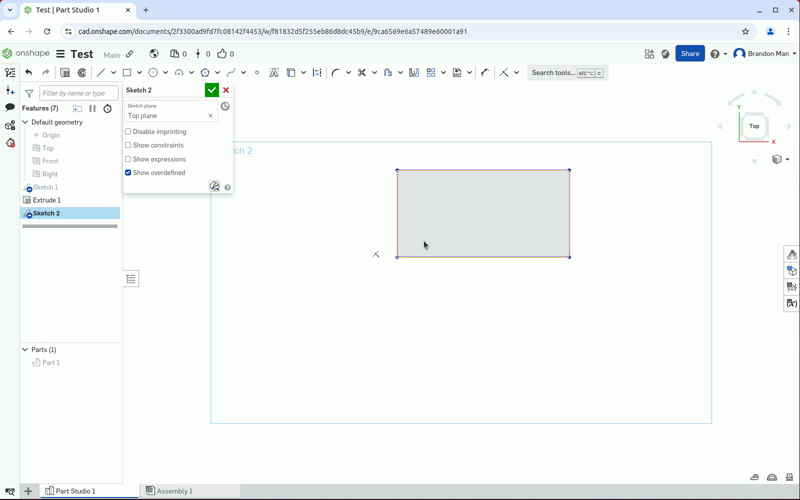
click(424, 240)
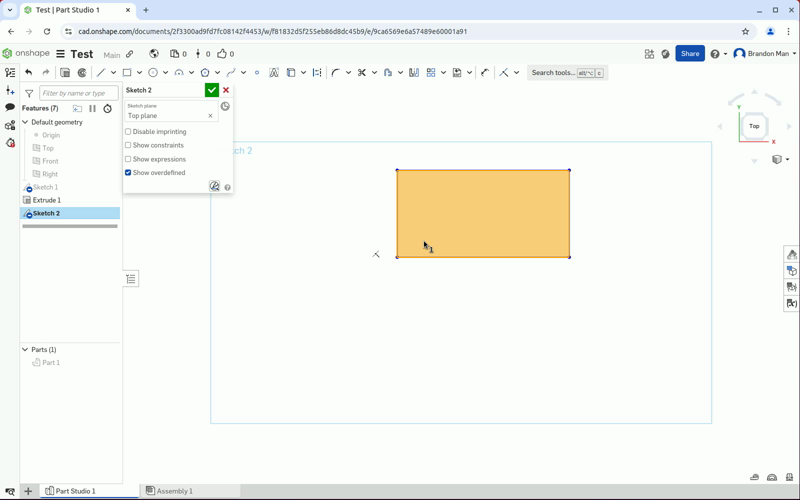
mouse_move(73, 352)
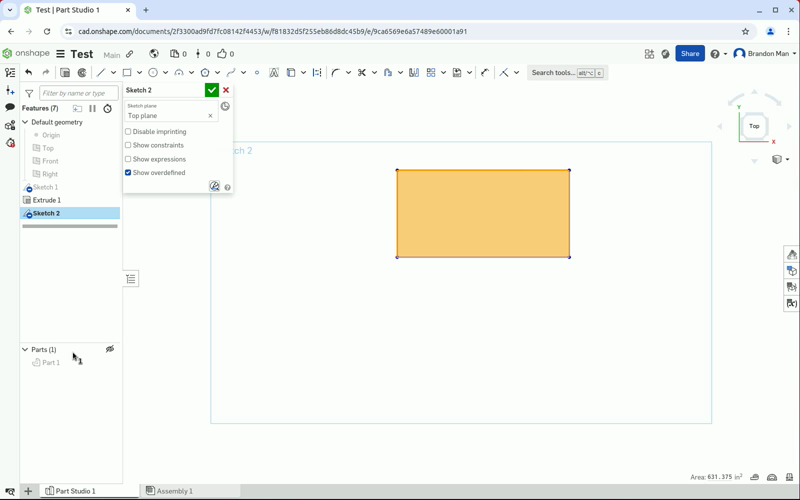
key(shift+y)
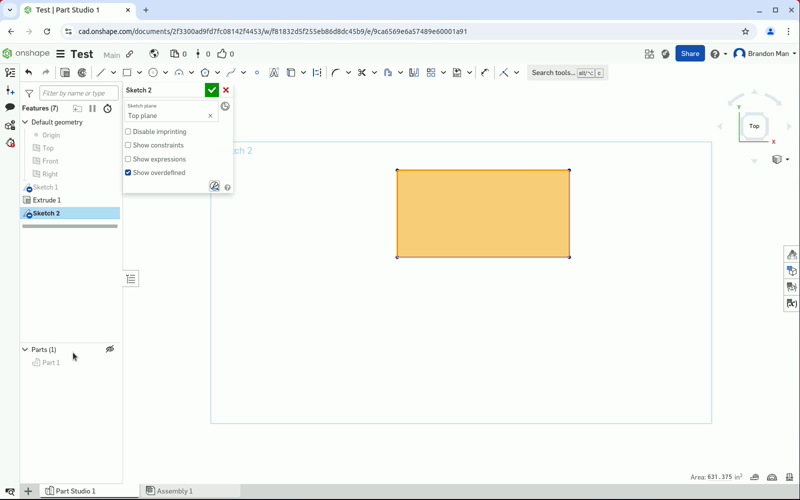
key(shift+e)
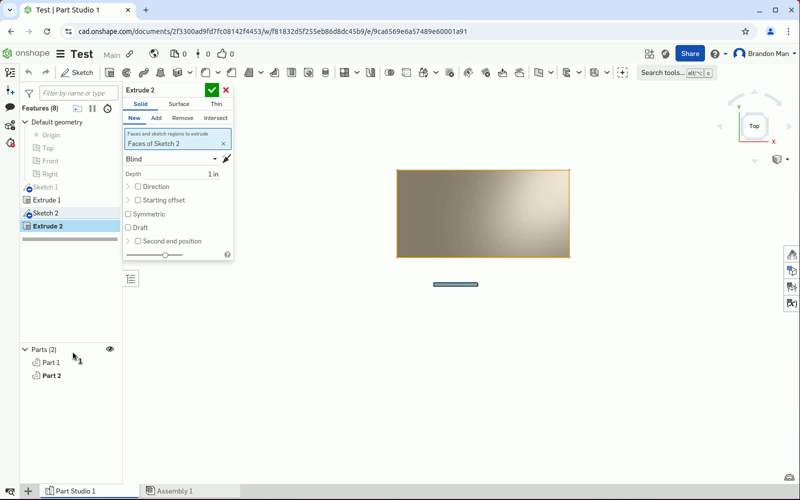
mouse_move(143, 106)
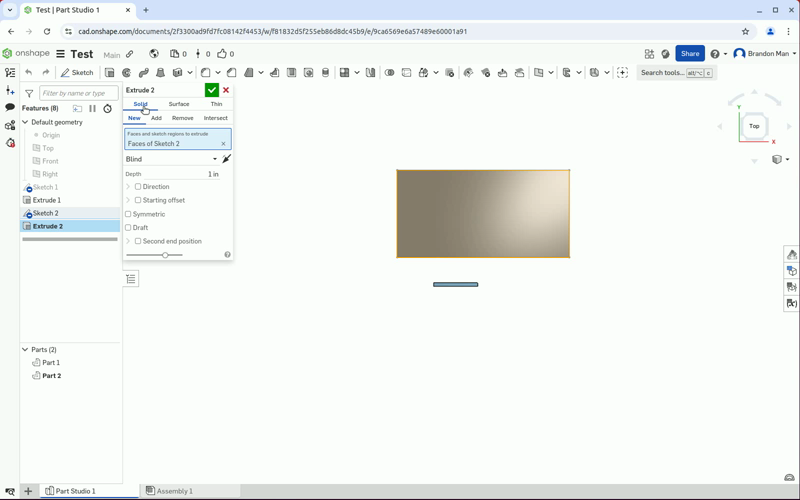
click(143, 106)
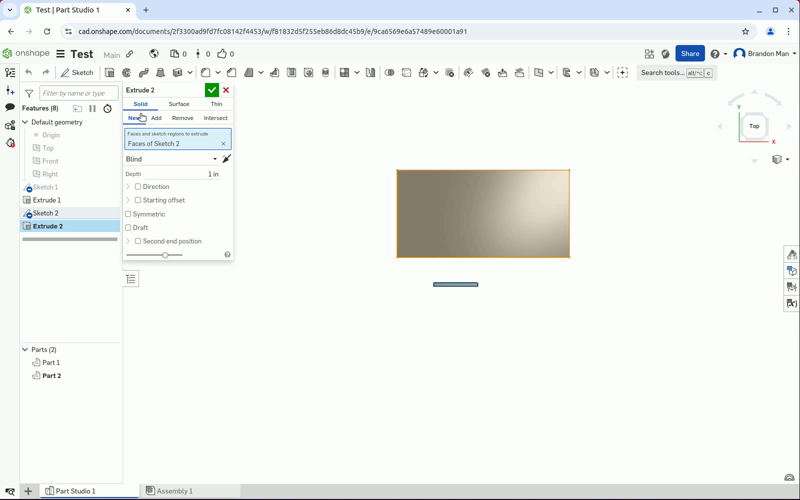
mouse_move(137, 120)
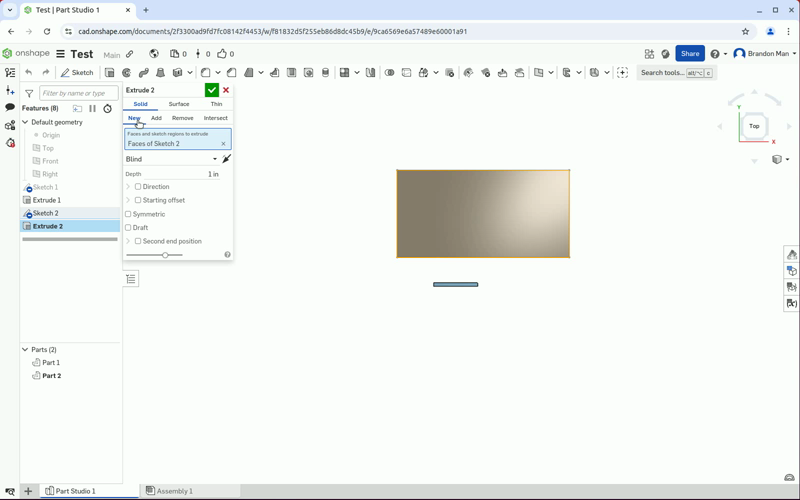
click(137, 120)
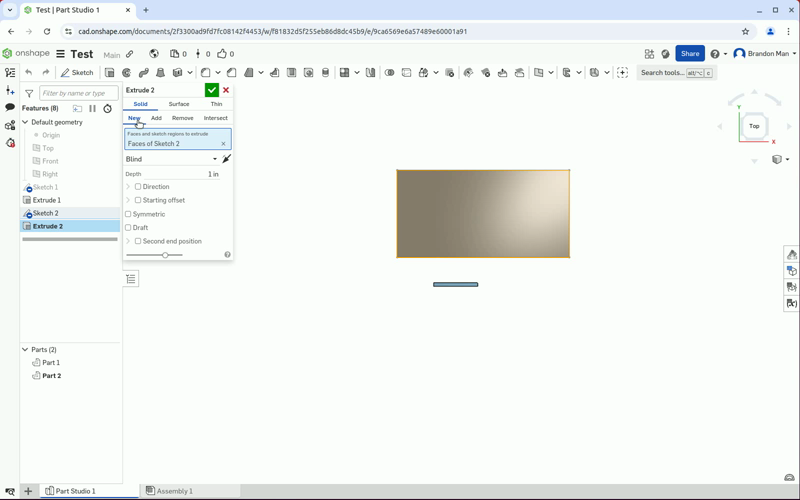
key(tab, 4)
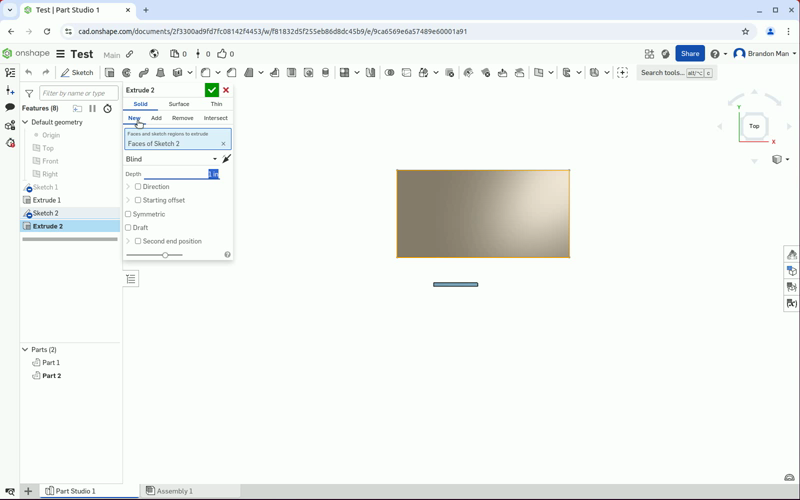
text(8.184)
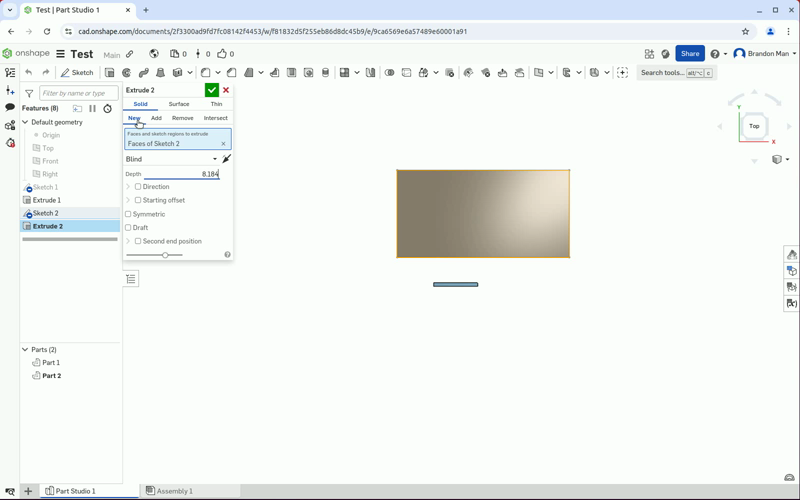
key(enter)
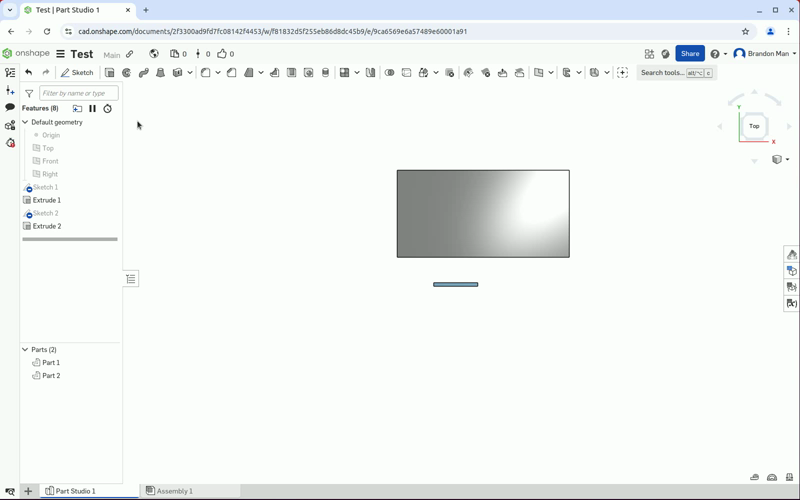
key(shift+h)
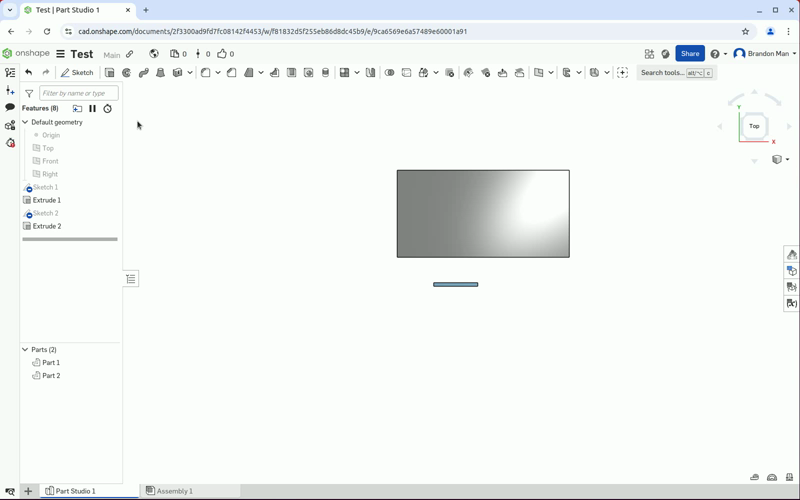
key(shift+h)
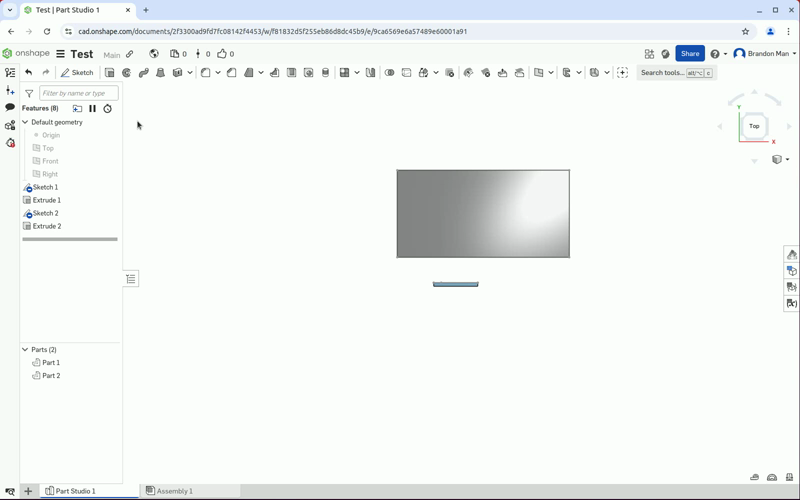
key(shift+7)
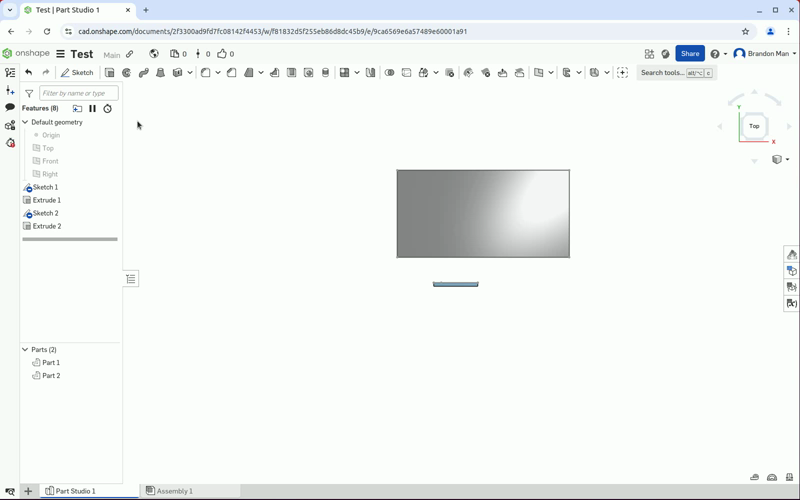
key(up, 3)
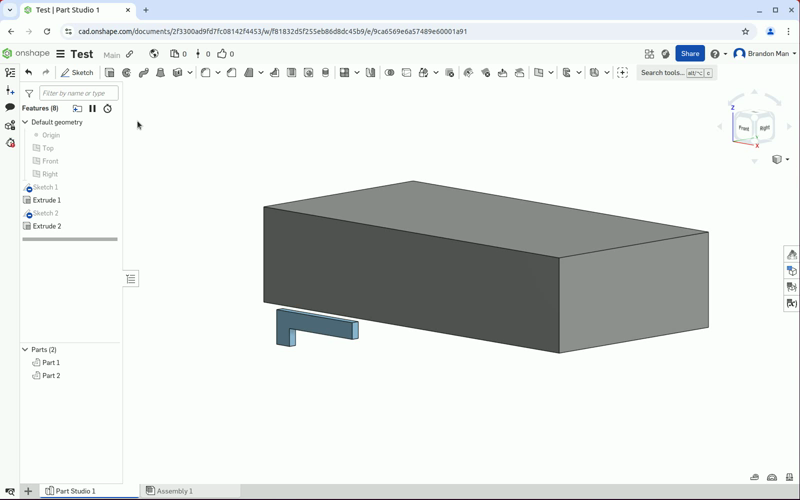
key(left, 3)
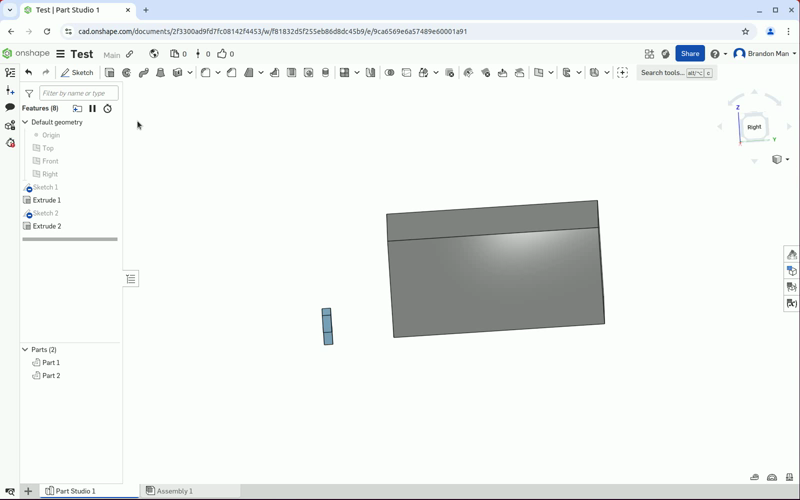
key(right, 3)
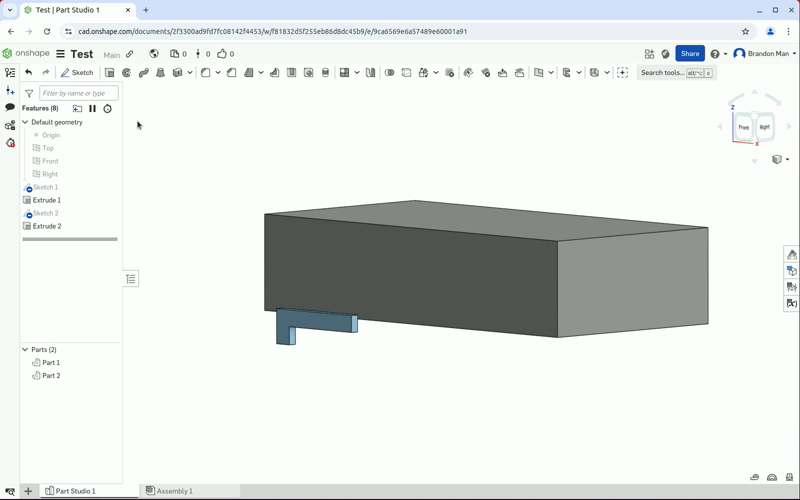
key(down, 3)
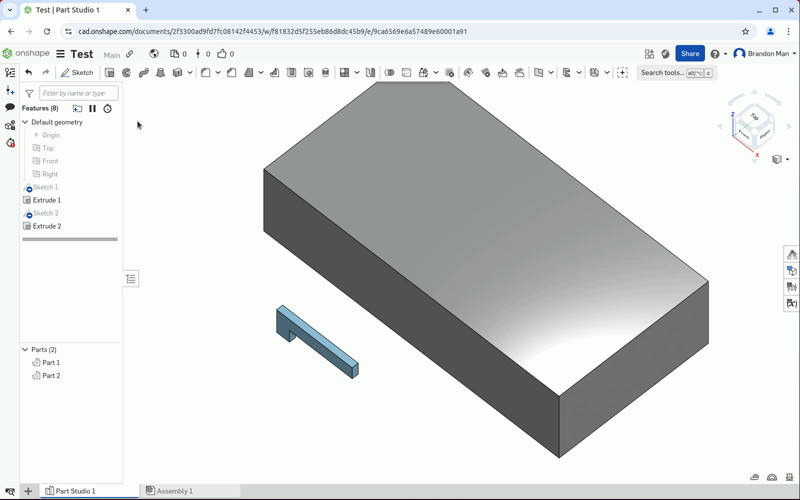
mouse_move(73, 189)
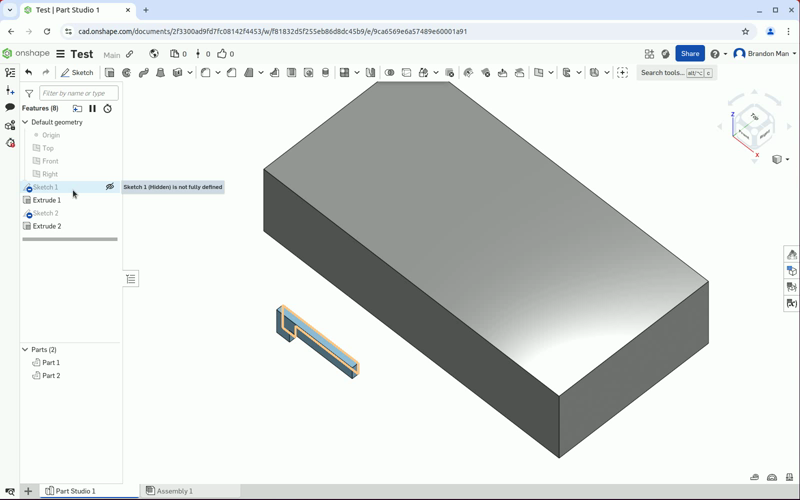
click(73, 189)